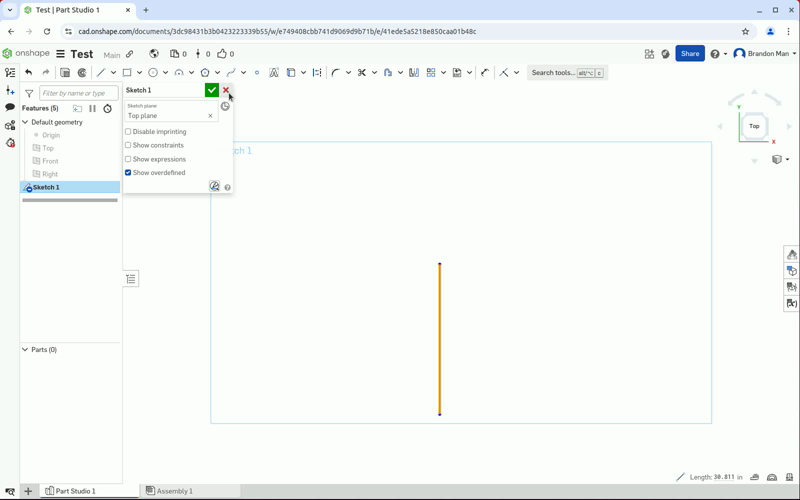
key(shift+h)
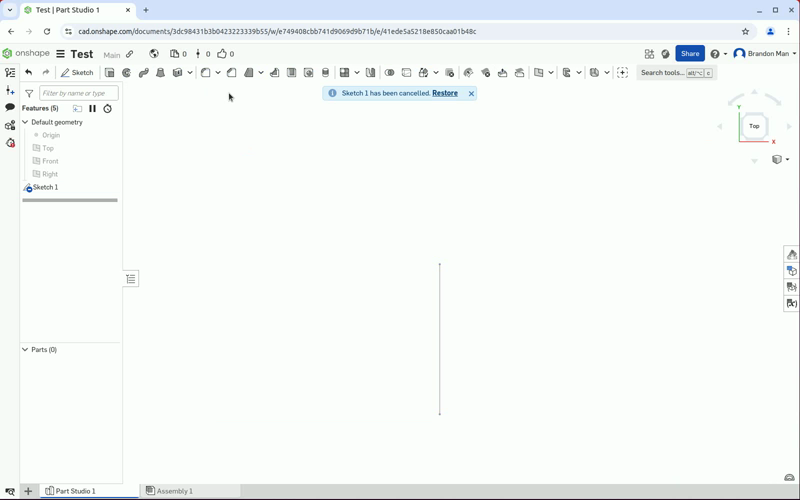
key(shift+s)
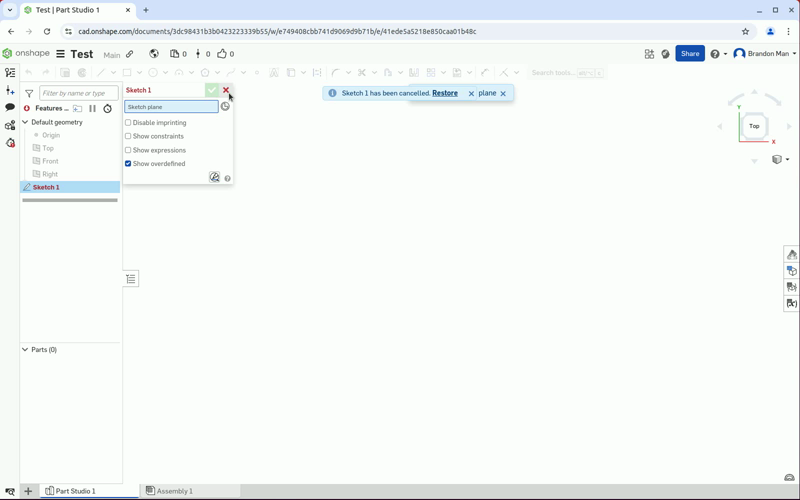
mouse_move(73, 150)
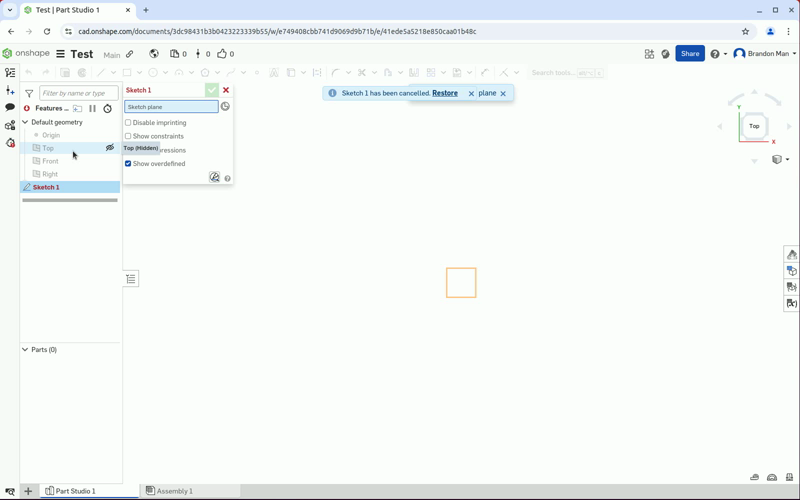
click(73, 150)
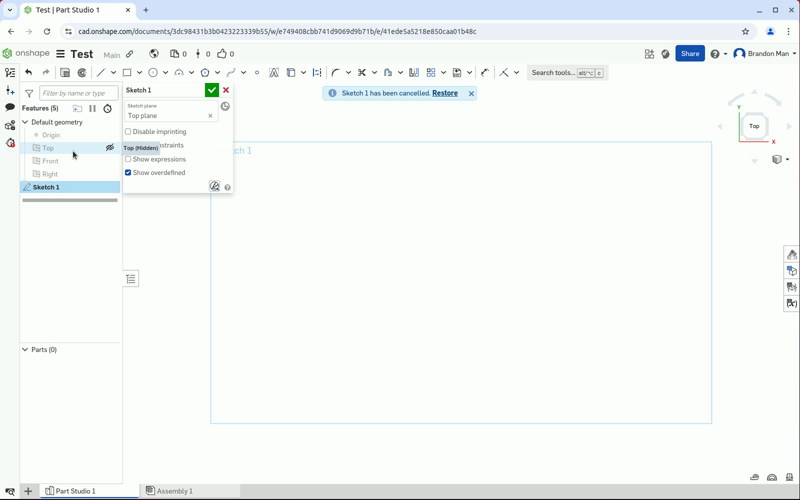
mouse_move(73, 352)
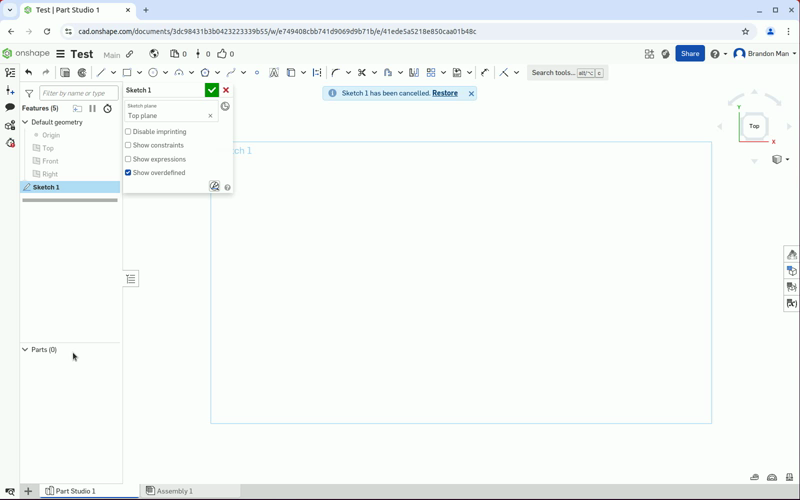
key(y)
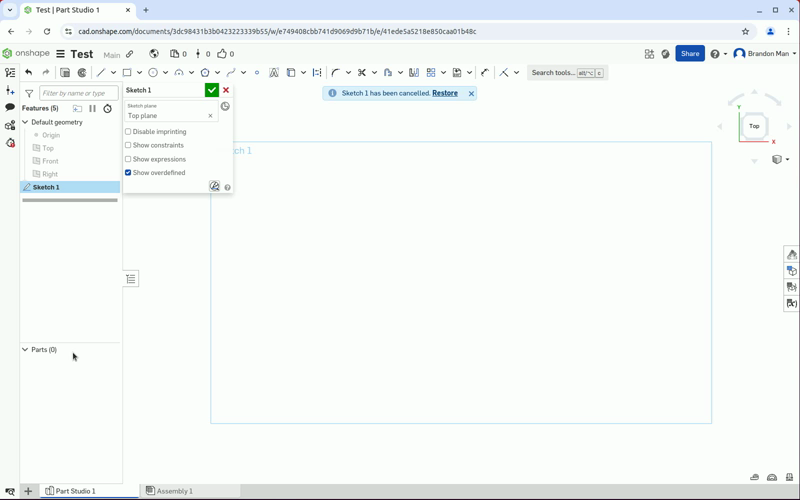
key(c)
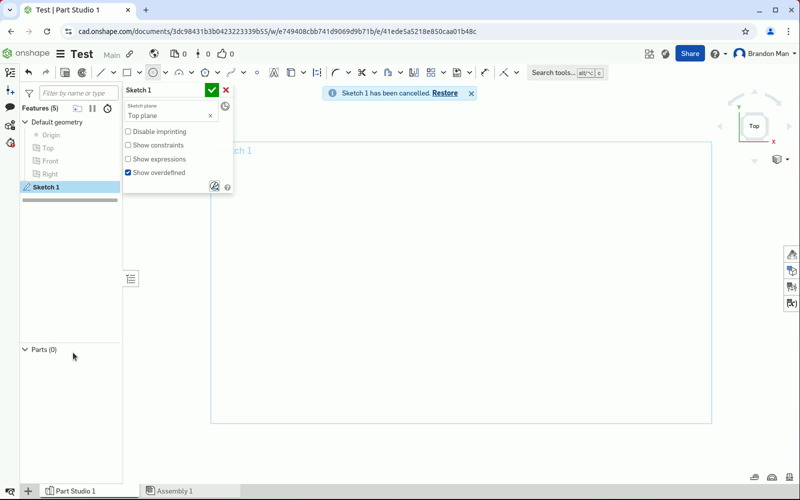
key_down(shift)
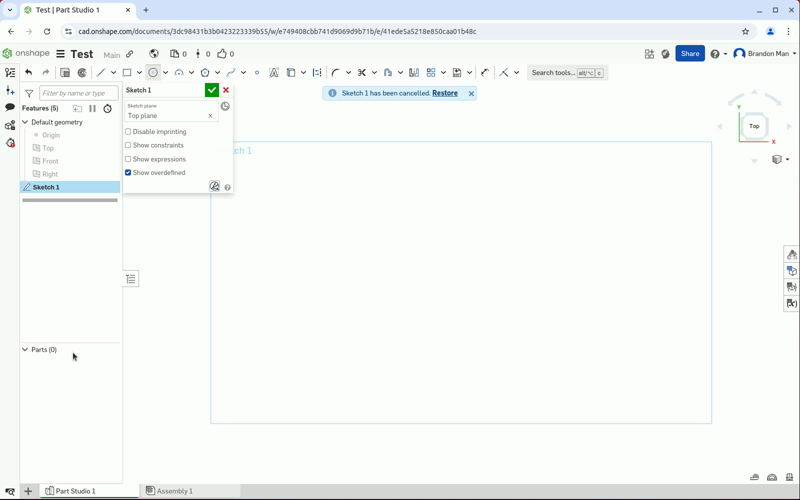
mouse_move(461, 282)
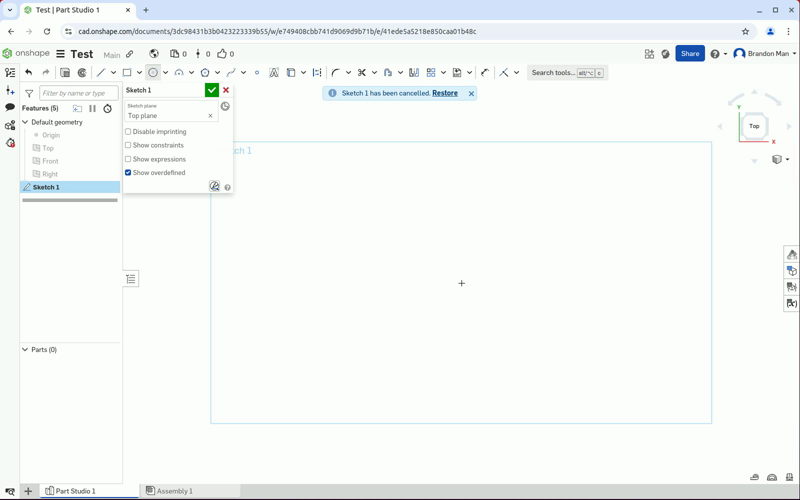
click(461, 282)
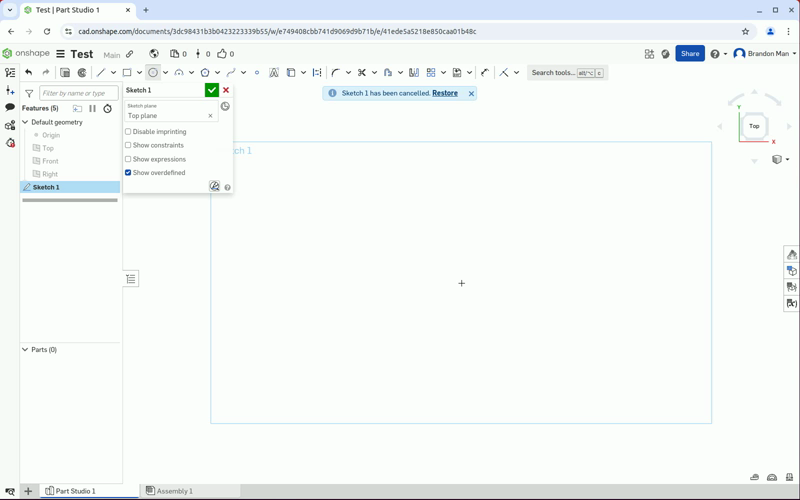
key_up(shift)
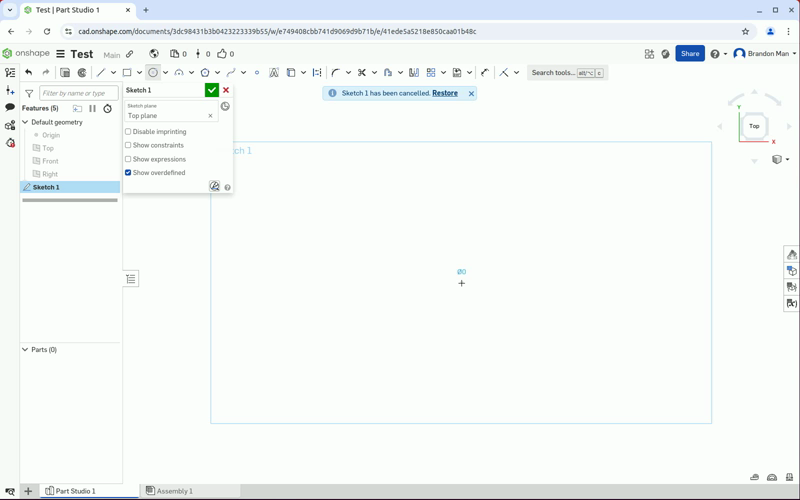
mouse_move(503, 282)
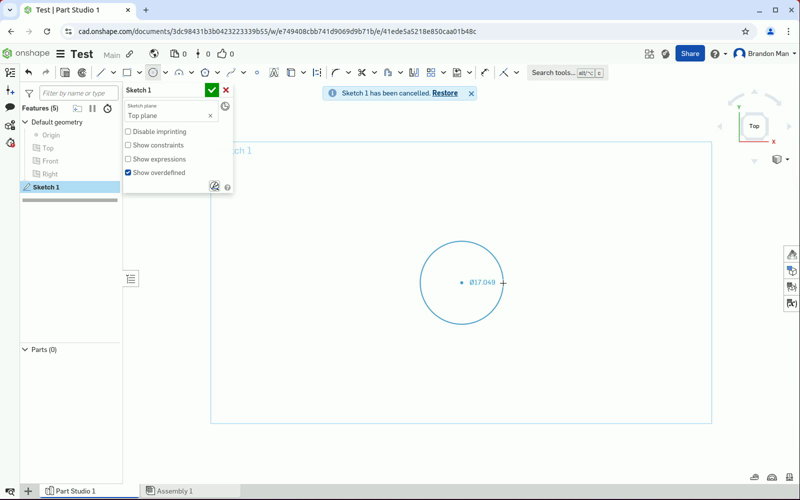
click(503, 282)
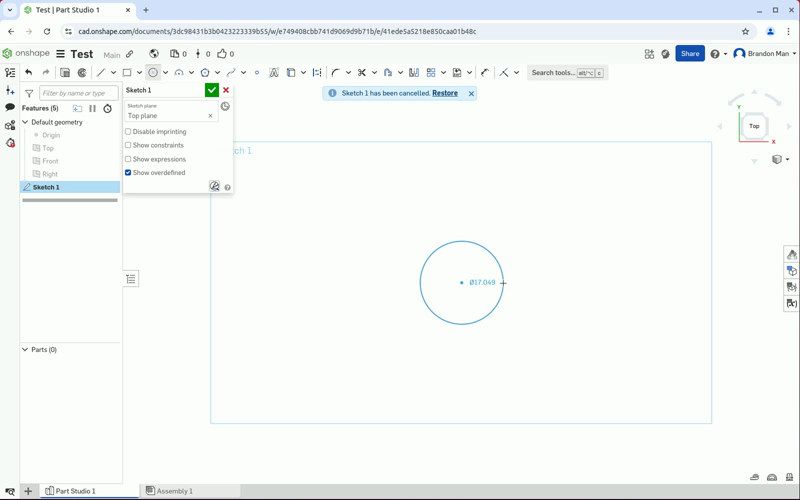
key(esc)
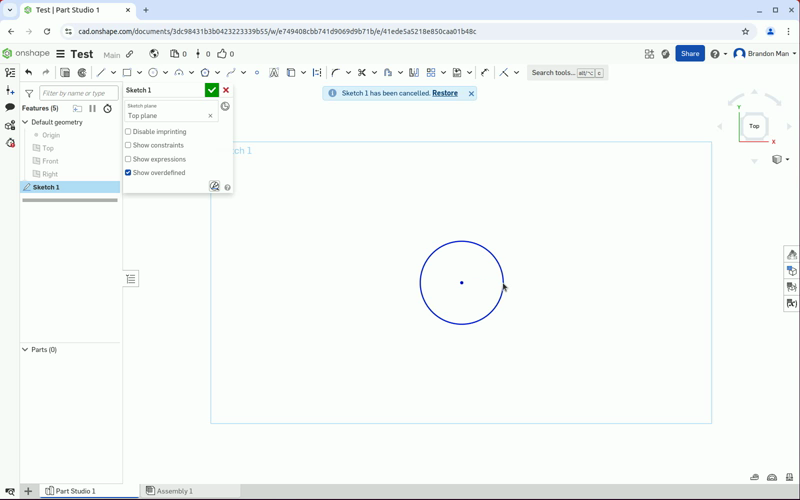
mouse_move(453, 309)
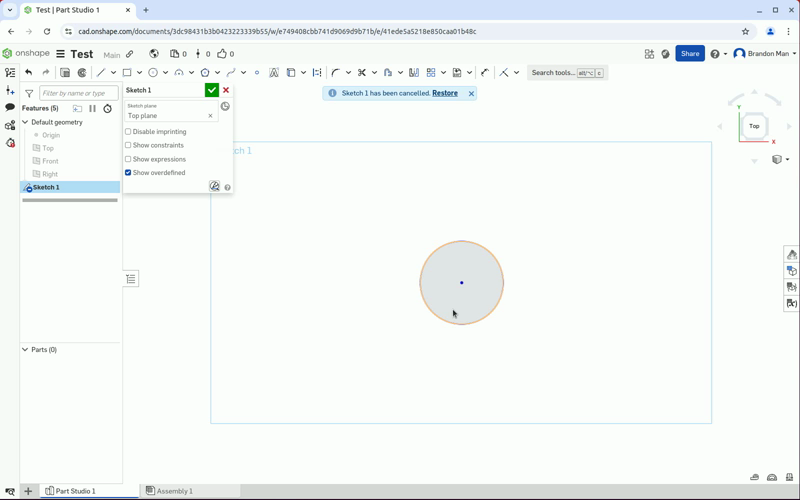
click(453, 309)
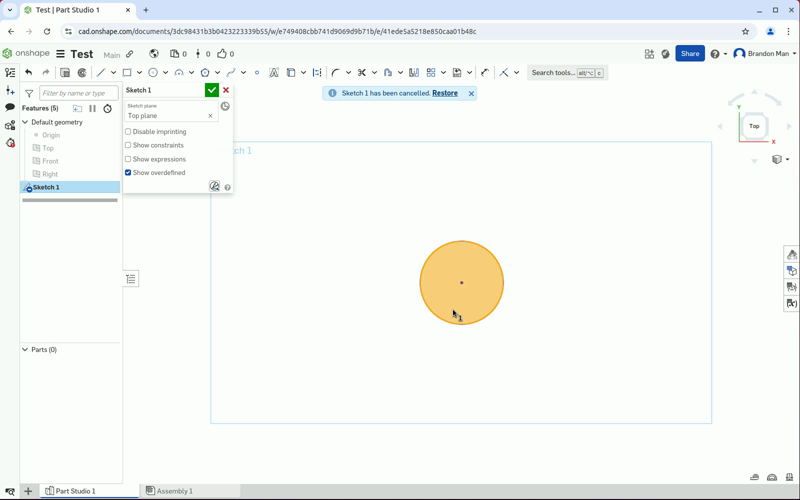
mouse_move(73, 352)
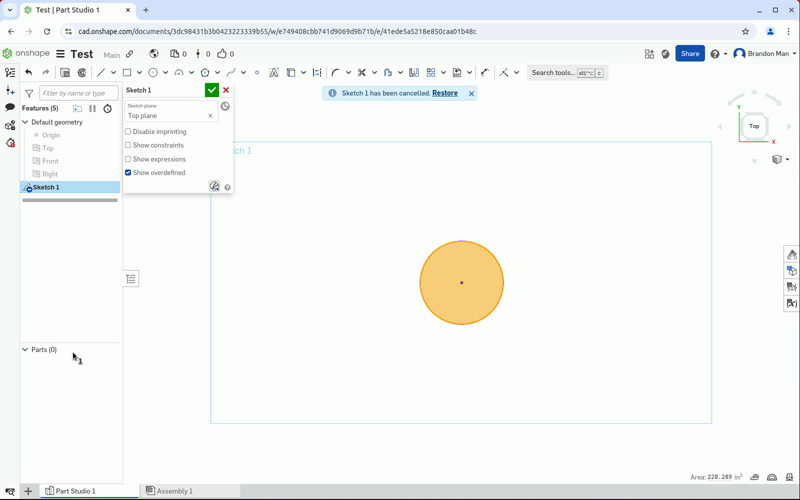
key(shift+y)
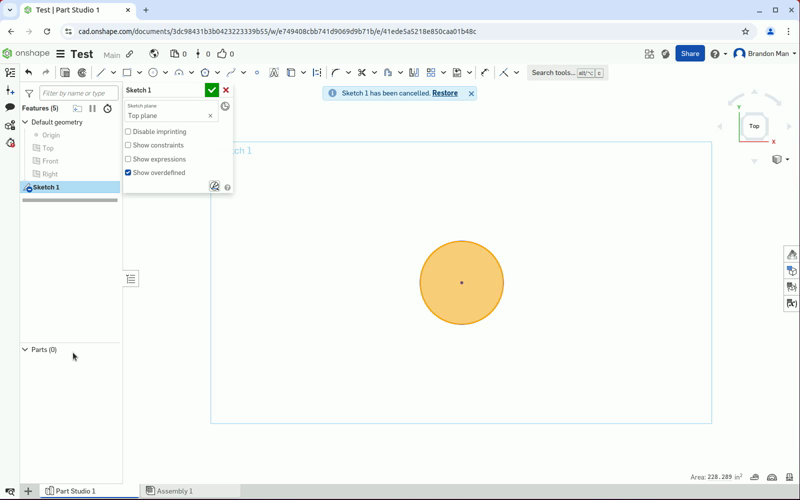
key(shift+e)
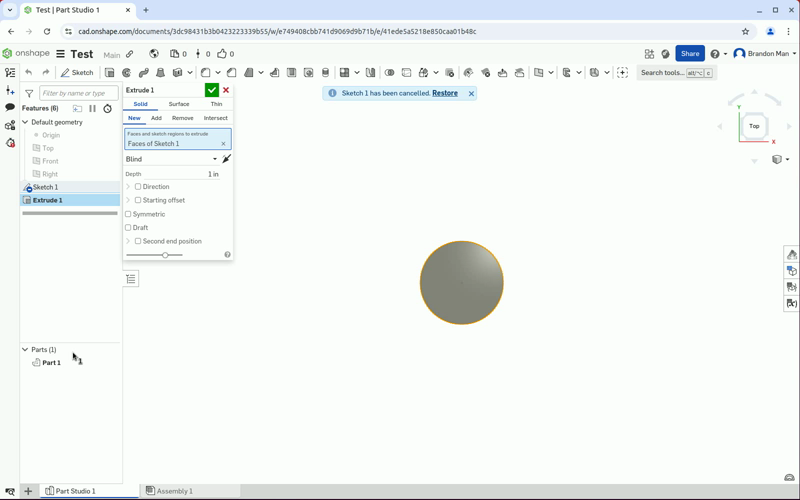
mouse_move(143, 106)
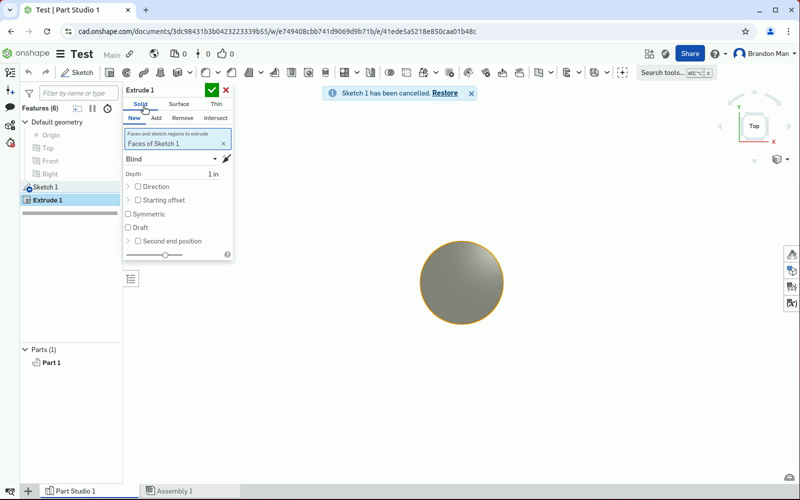
click(143, 106)
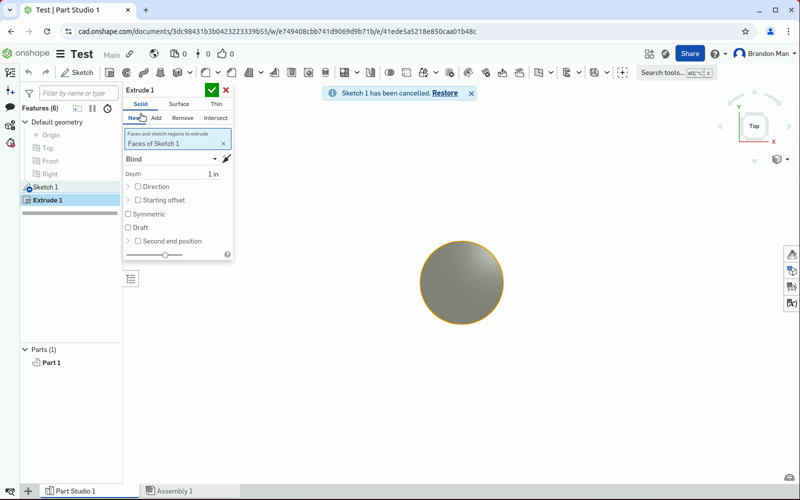
mouse_move(137, 120)
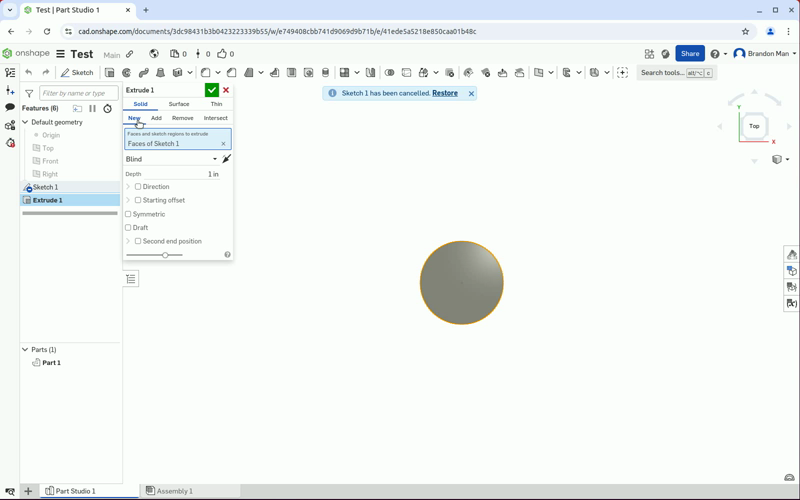
click(137, 120)
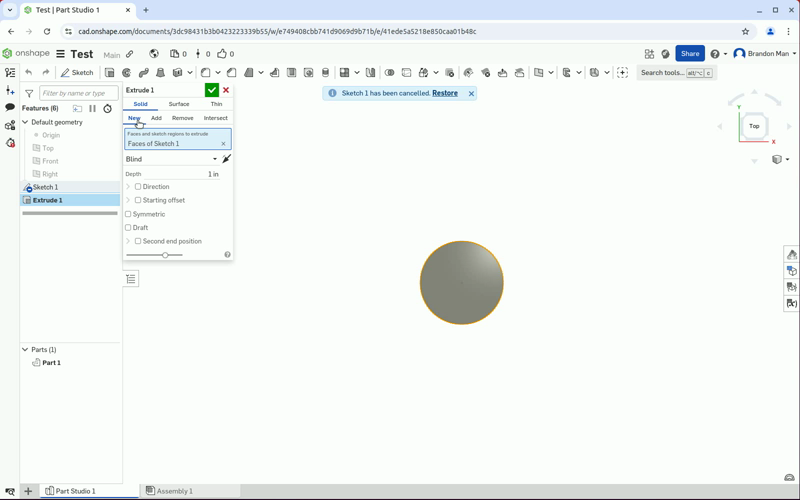
key(tab, 4)
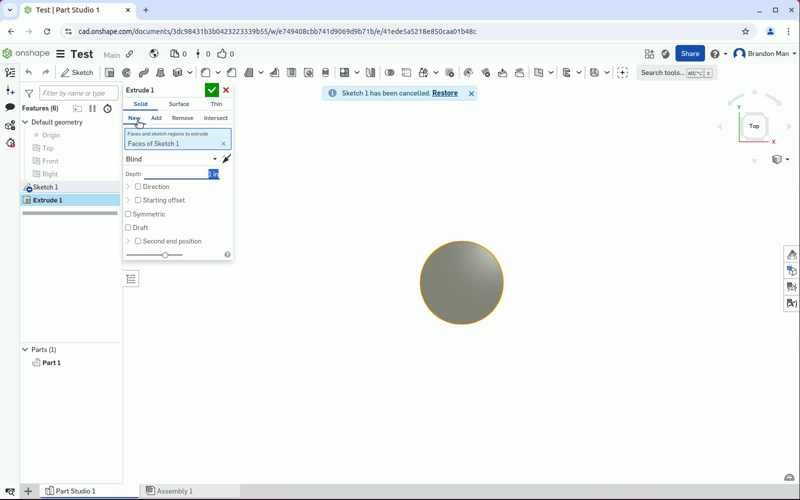
text(23.108)
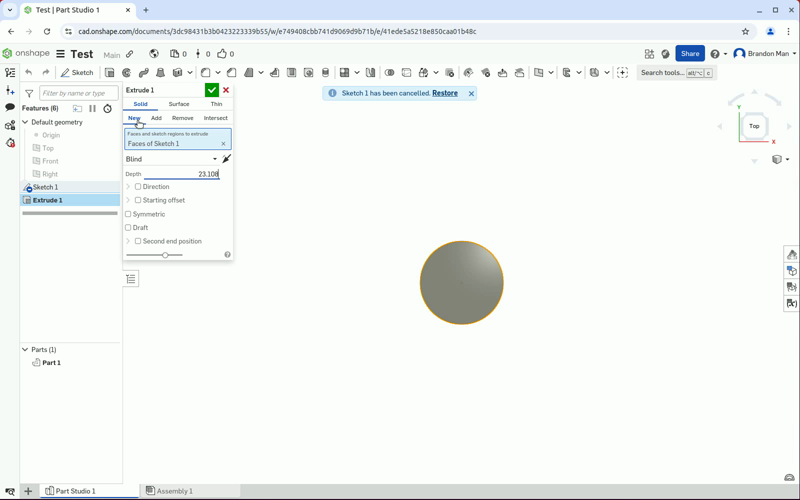
key(enter)
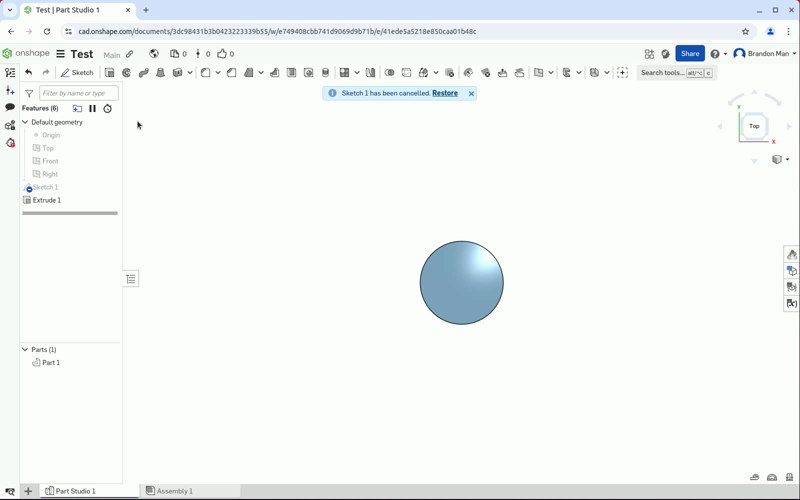
key(shift+h)
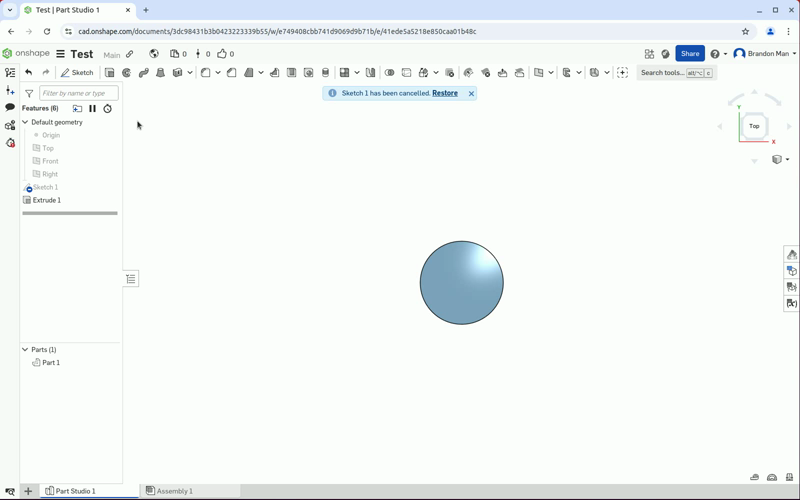
key(shift+h)
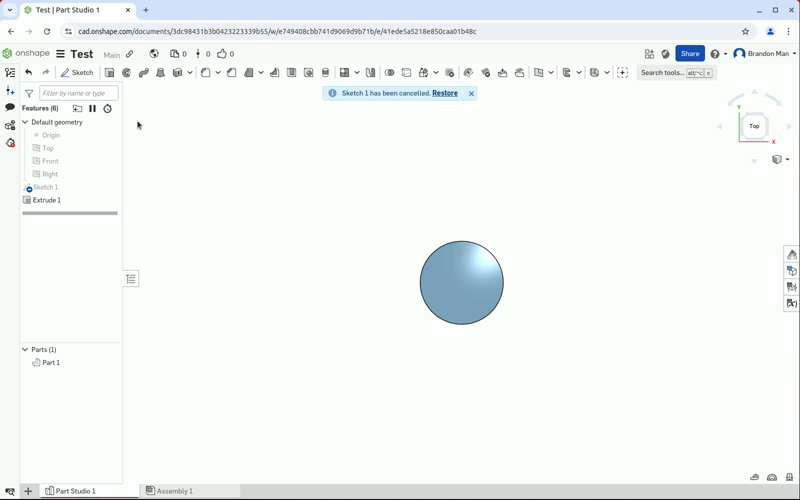
mouse_move(73, 189)
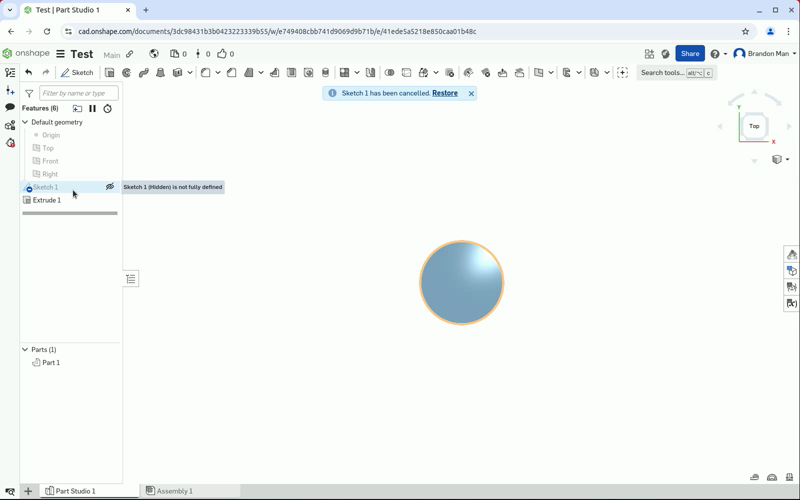
click(73, 189)
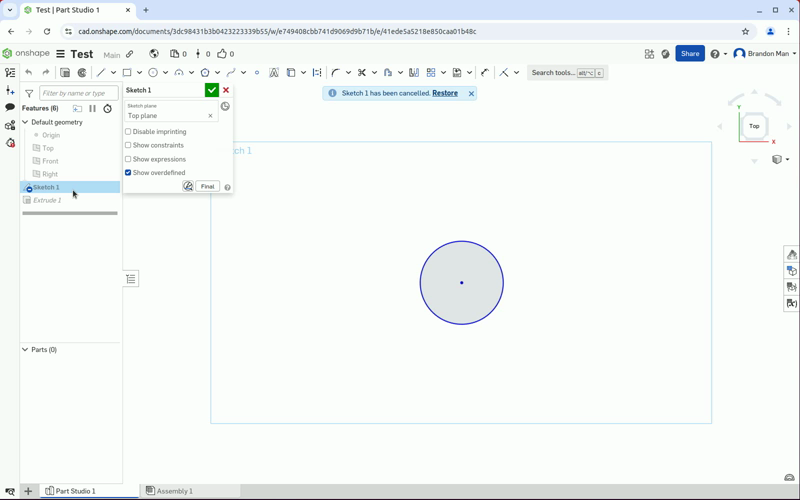
mouse_move(229, 92)
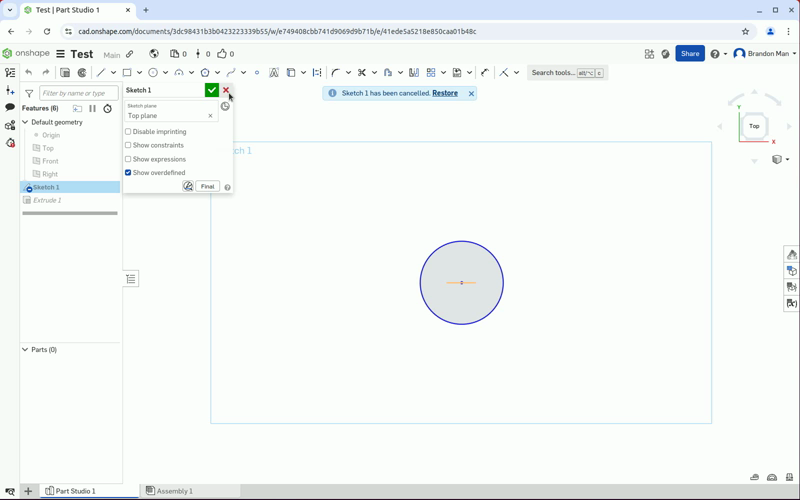
click(229, 92)
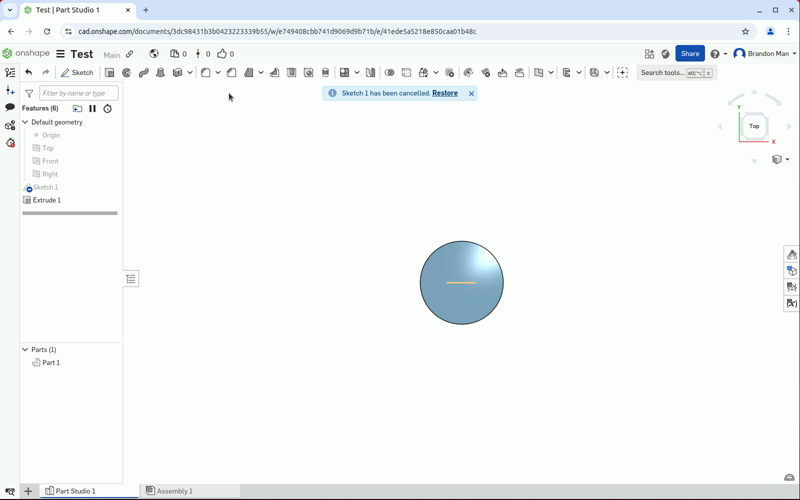
mouse_move(541, 75)
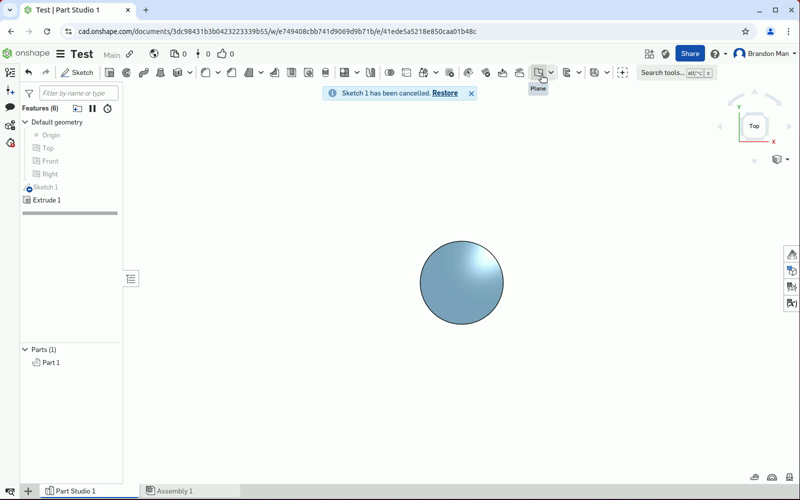
click(541, 75)
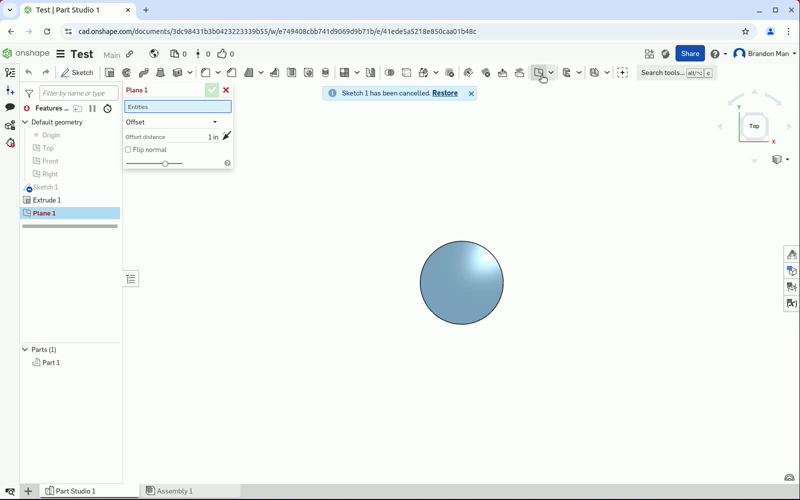
mouse_move(73, 150)
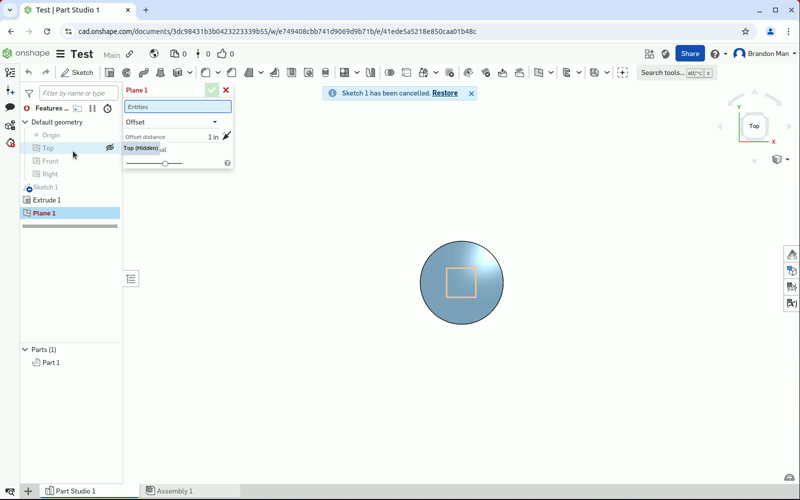
click(73, 150)
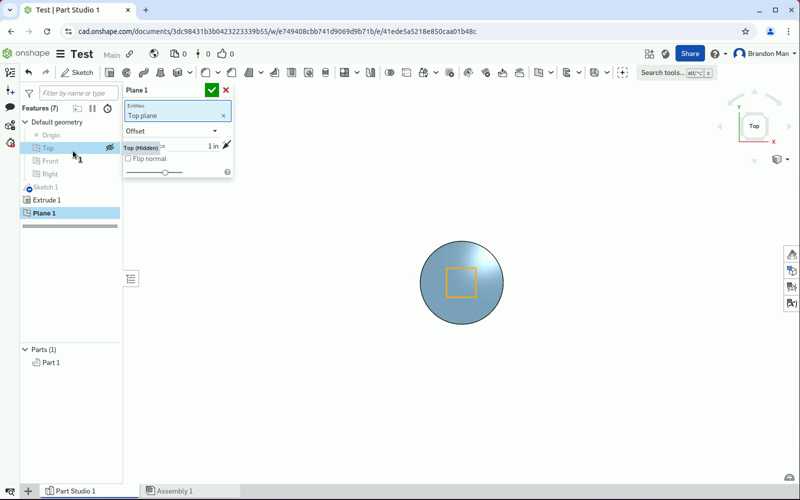
key(tab, 2)
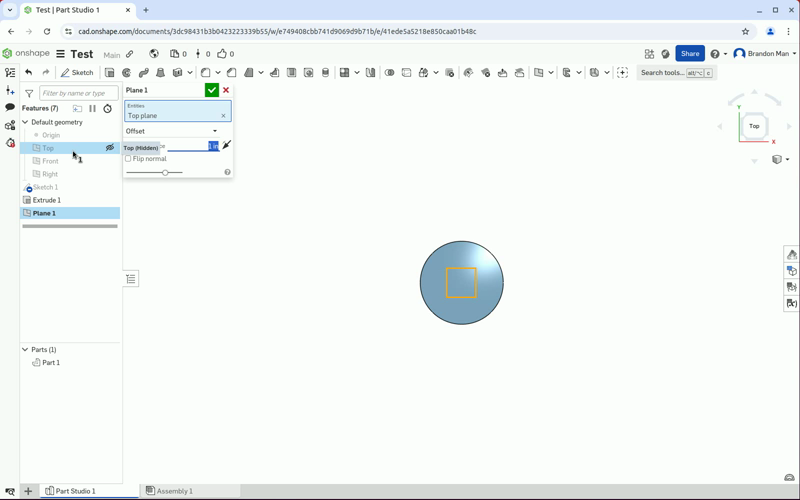
text(23.108)
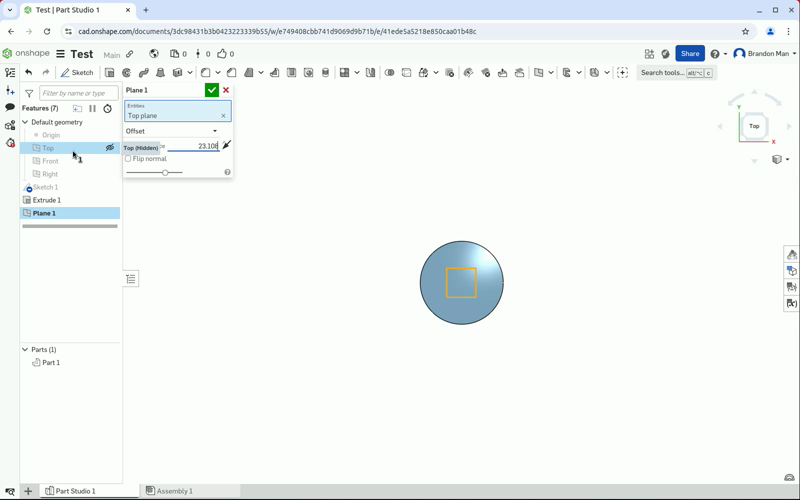
key(enter, 2)
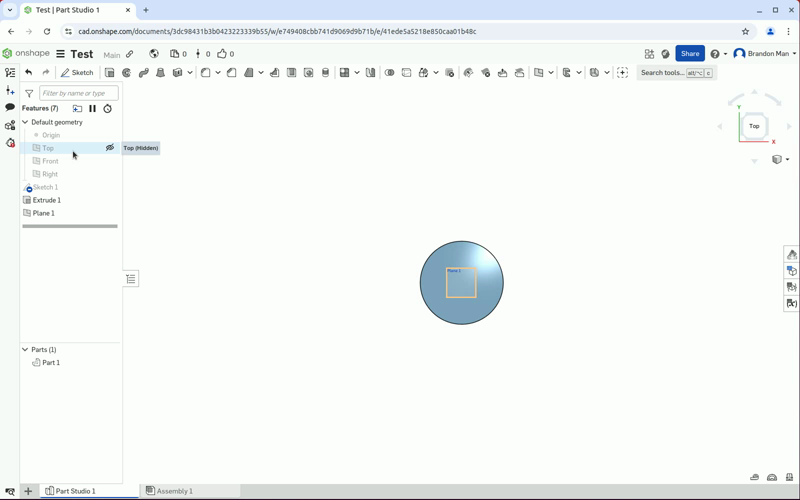
key(shift+s)
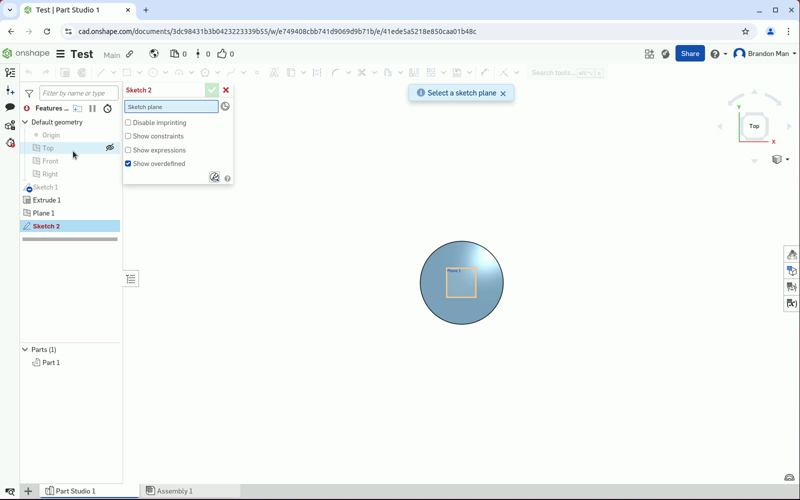
mouse_move(73, 215)
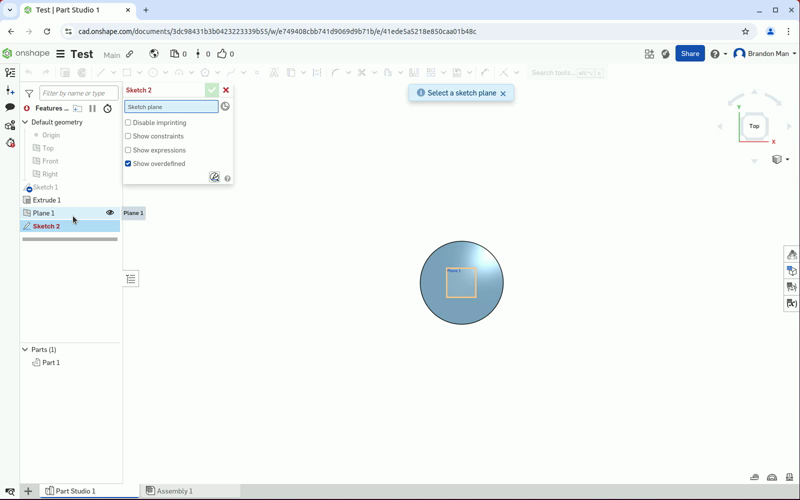
click(73, 215)
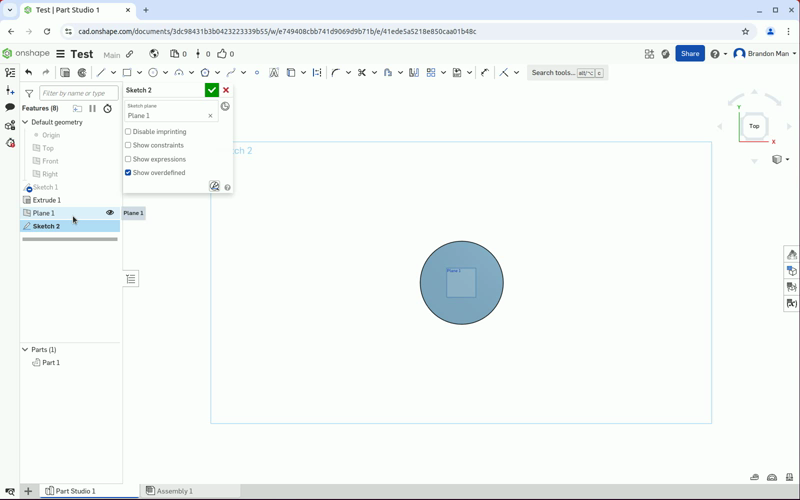
mouse_move(73, 352)
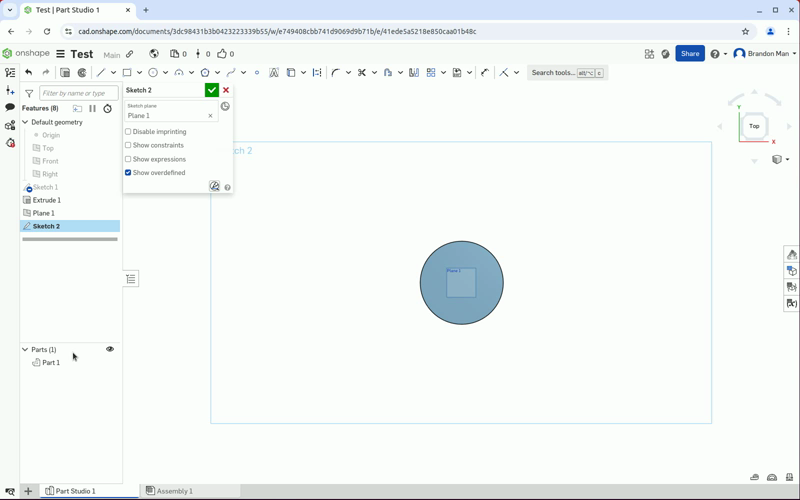
key(y)
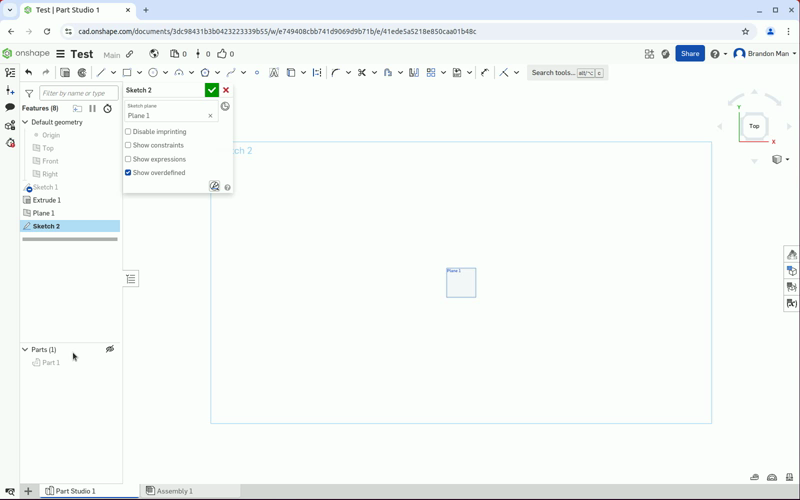
key(c)
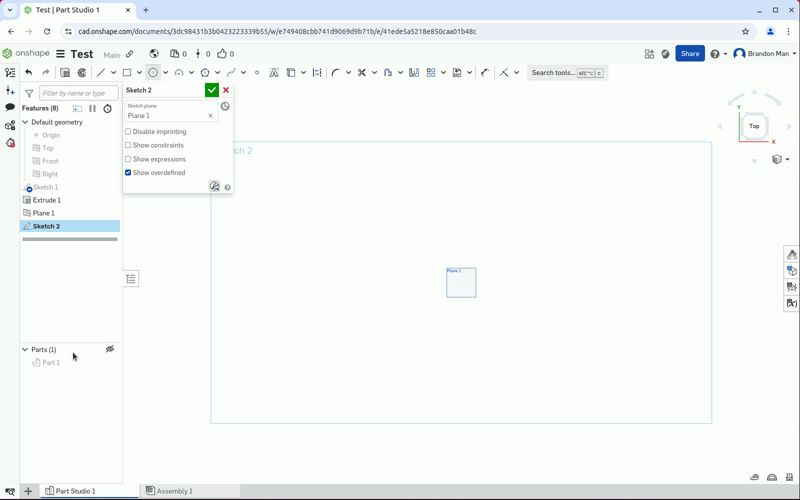
key_down(shift)
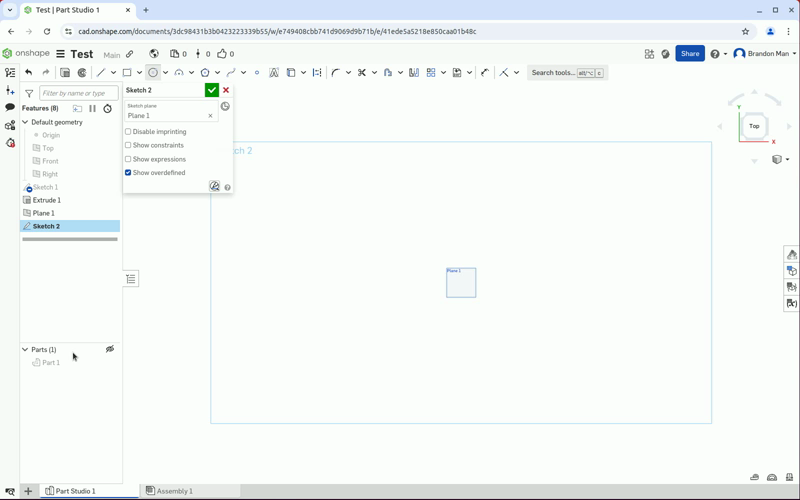
mouse_move(461, 282)
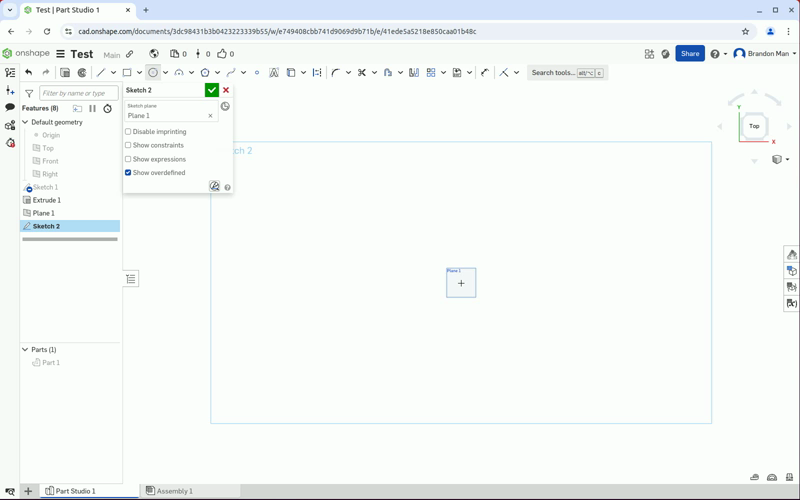
click(461, 282)
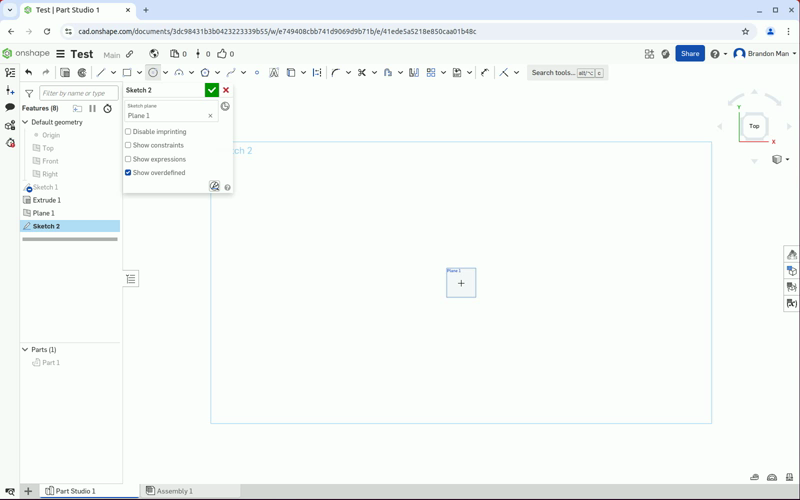
key_up(shift)
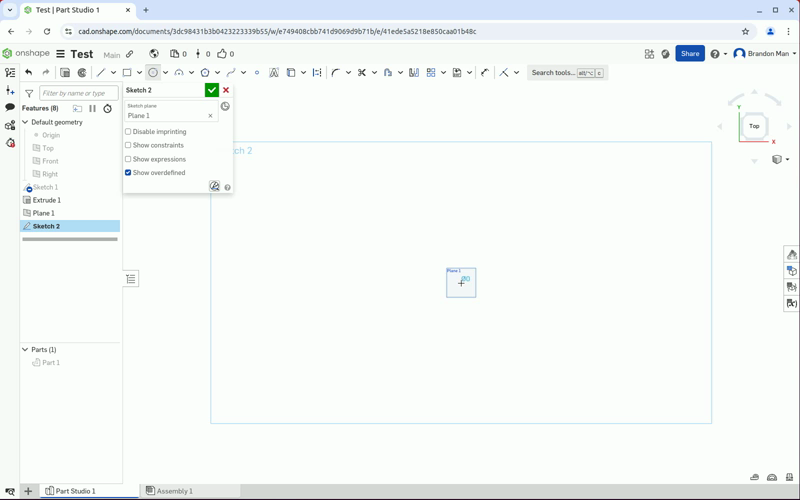
mouse_move(485, 282)
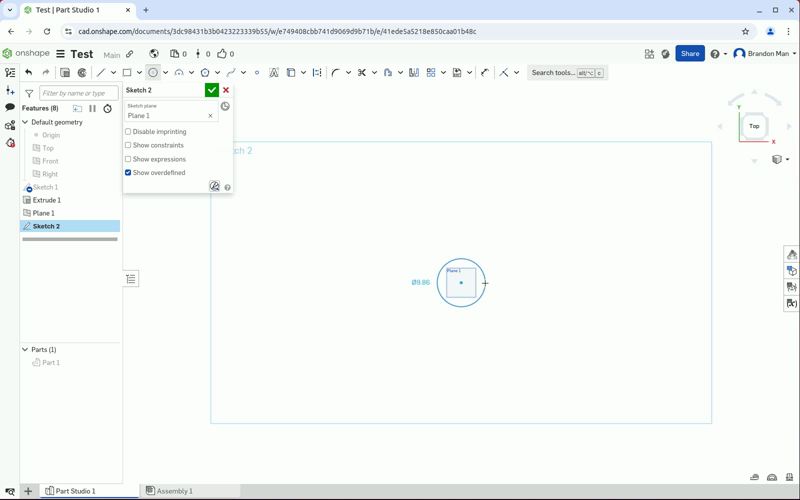
click(485, 282)
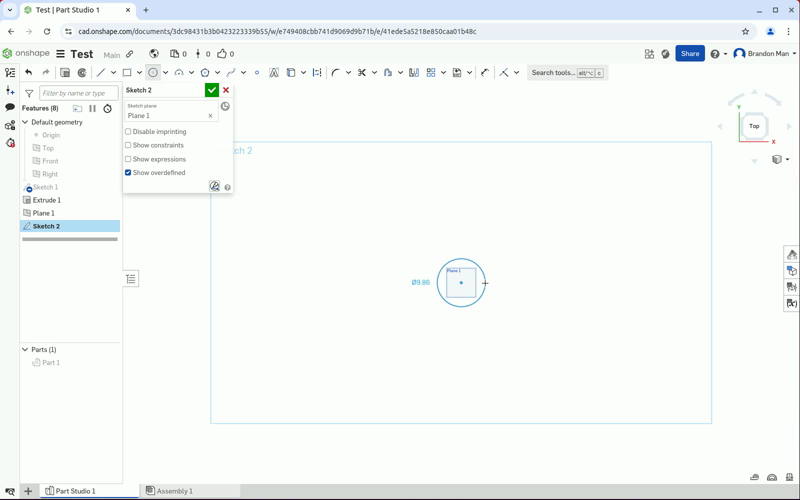
key(esc)
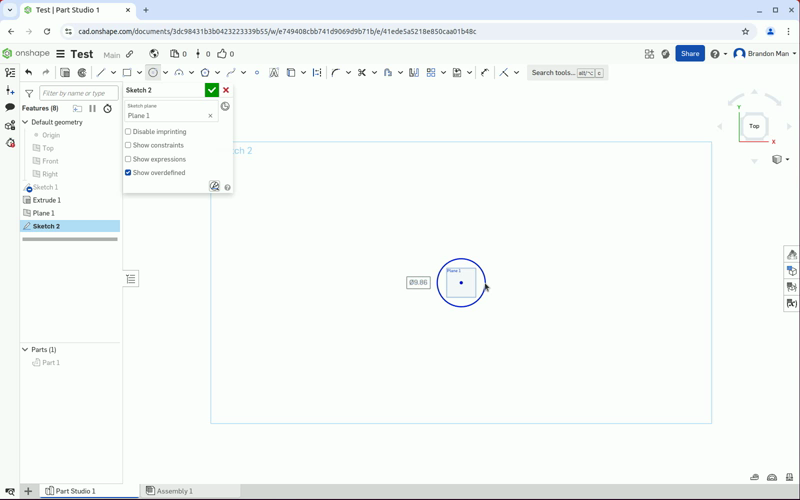
mouse_move(481, 282)
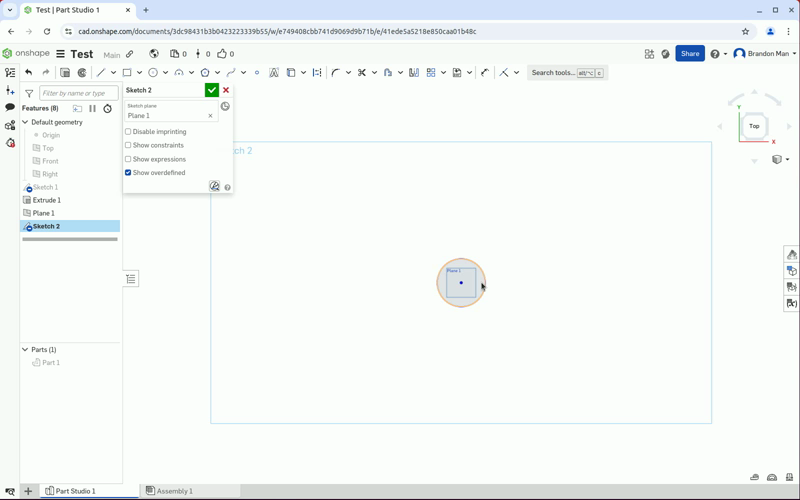
click(481, 282)
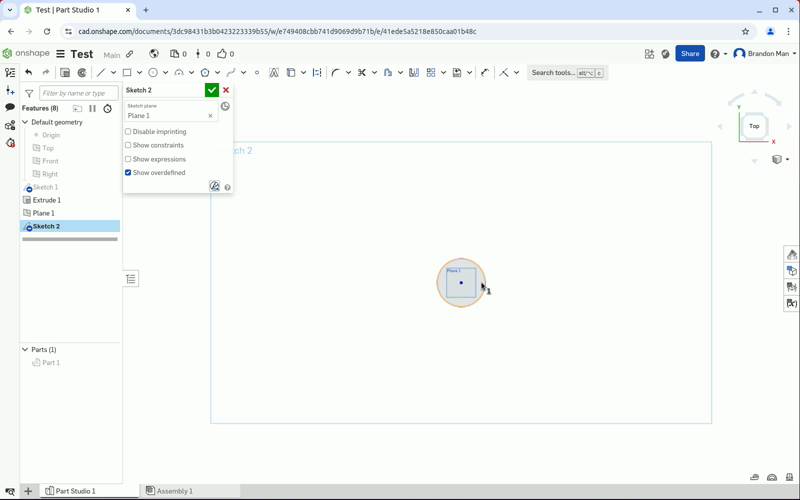
mouse_move(73, 352)
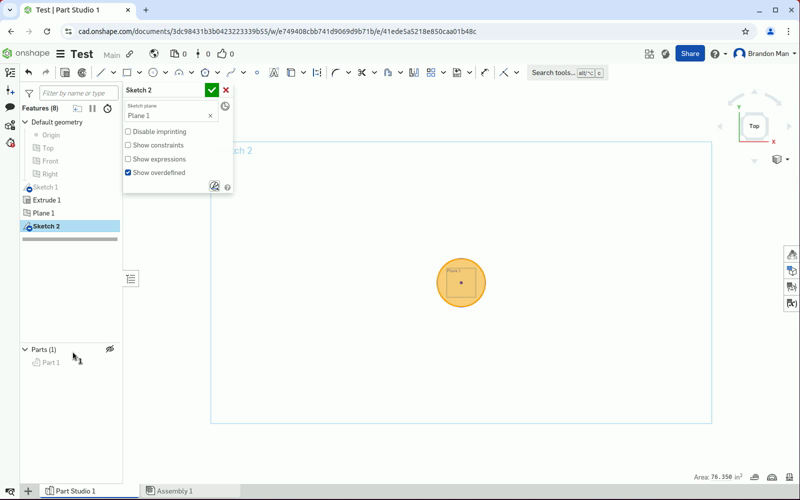
key(shift+y)
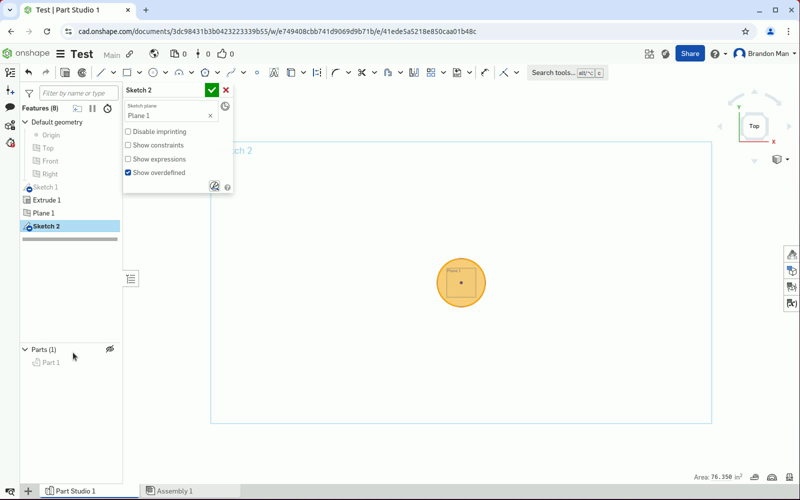
key(shift+e)
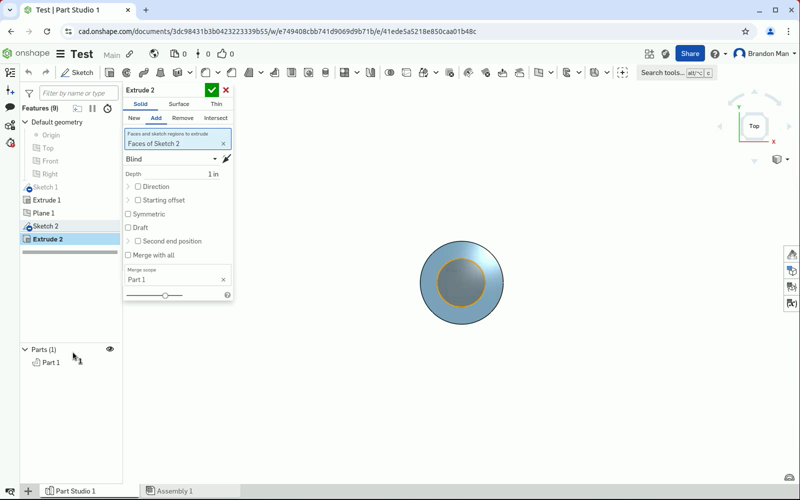
mouse_move(143, 106)
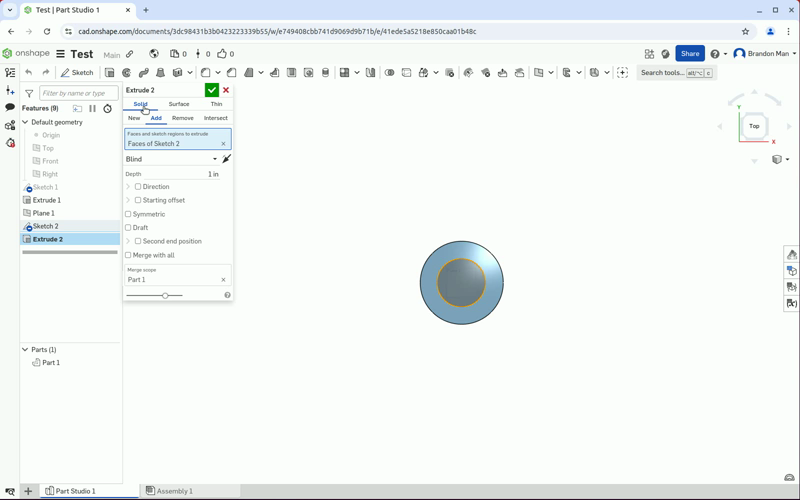
click(143, 106)
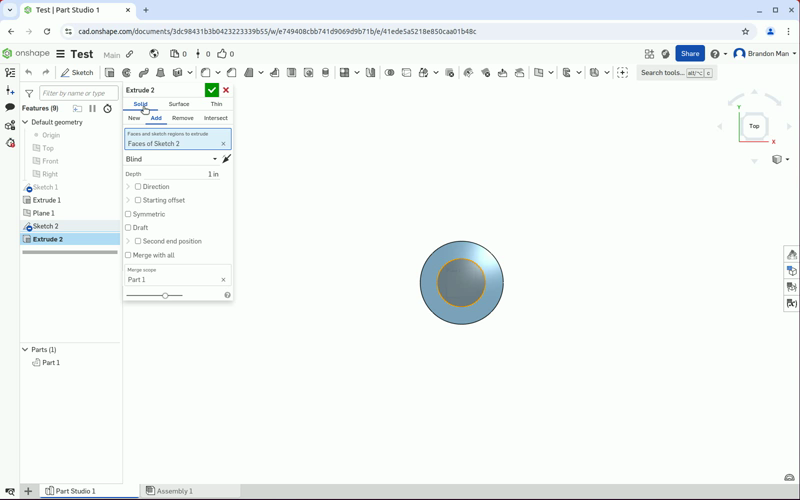
mouse_move(186, 120)
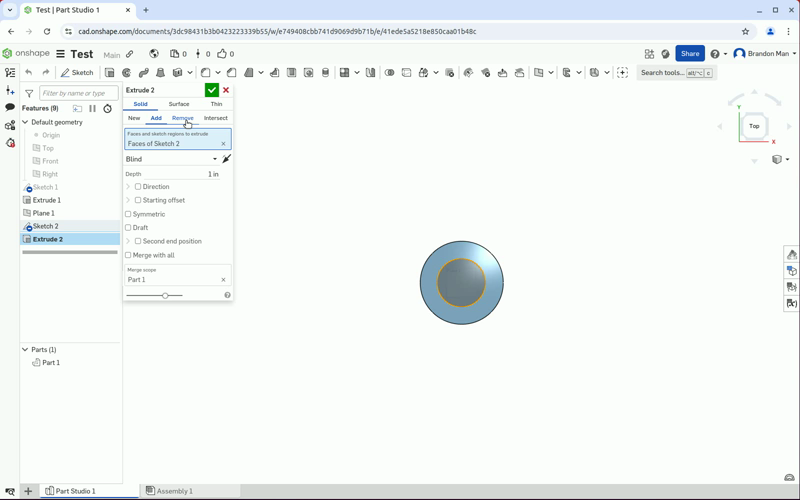
click(186, 120)
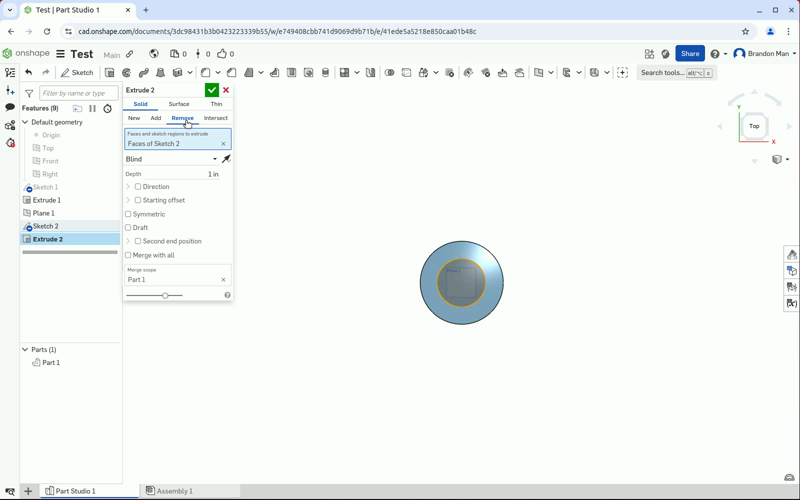
key(tab, 4)
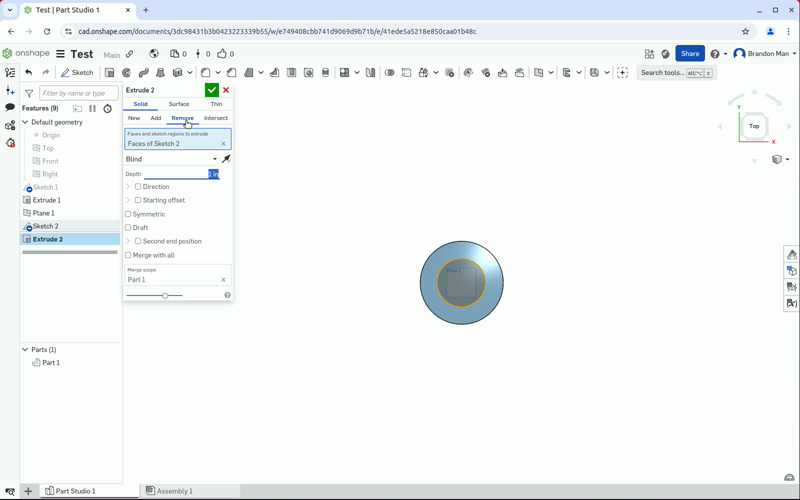
text(13.239)
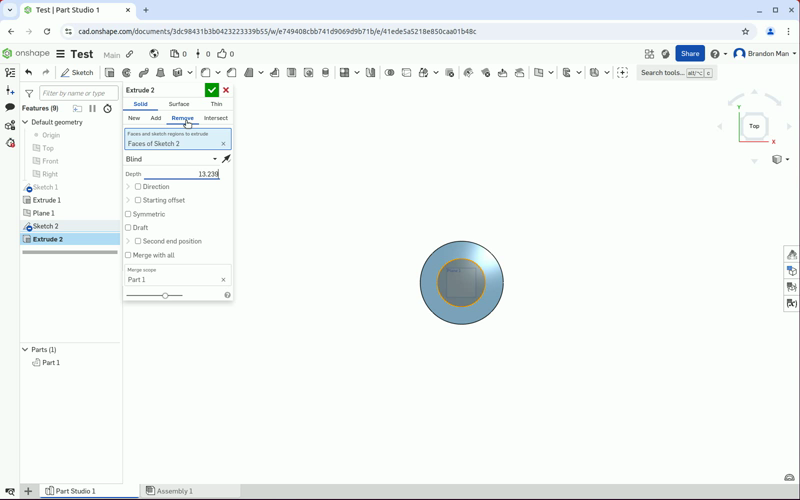
key(tab, 6)
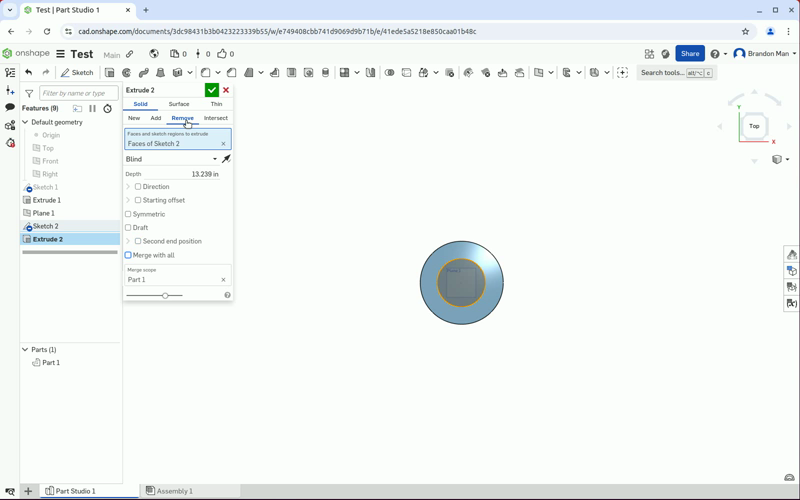
key(space)
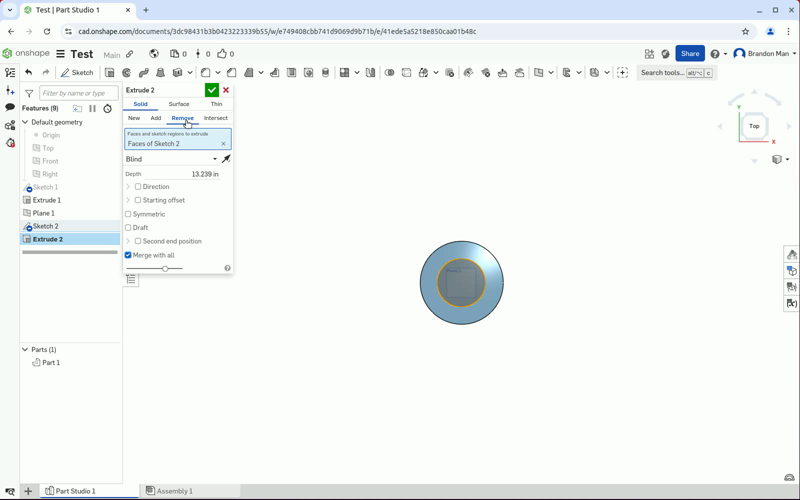
key(enter)
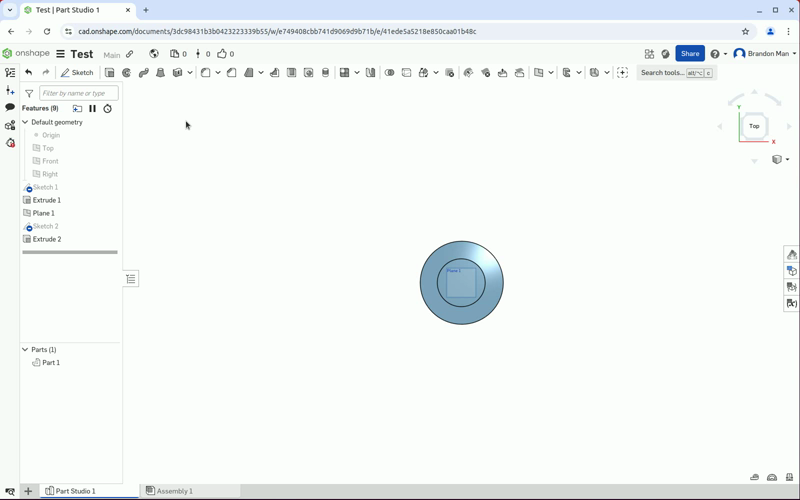
key(shift+h)
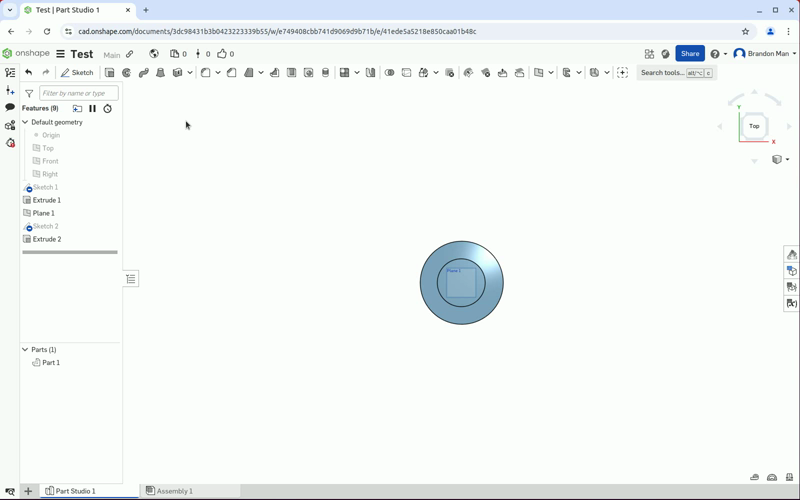
key(shift+h)
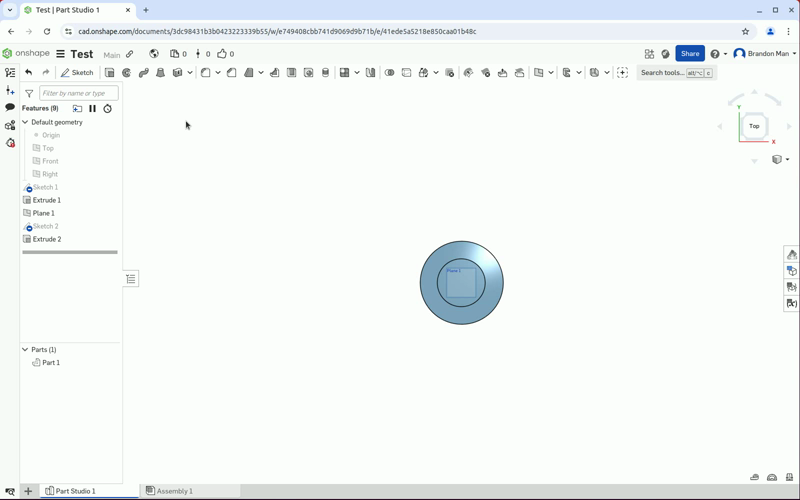
mouse_move(73, 189)
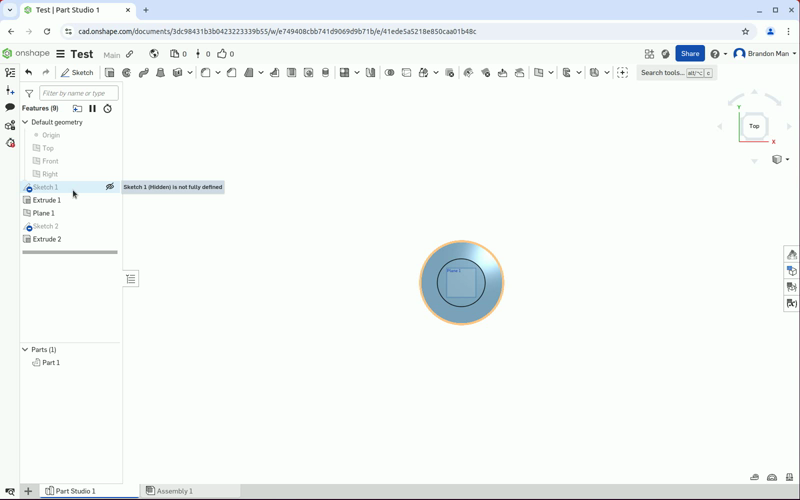
click(73, 189)
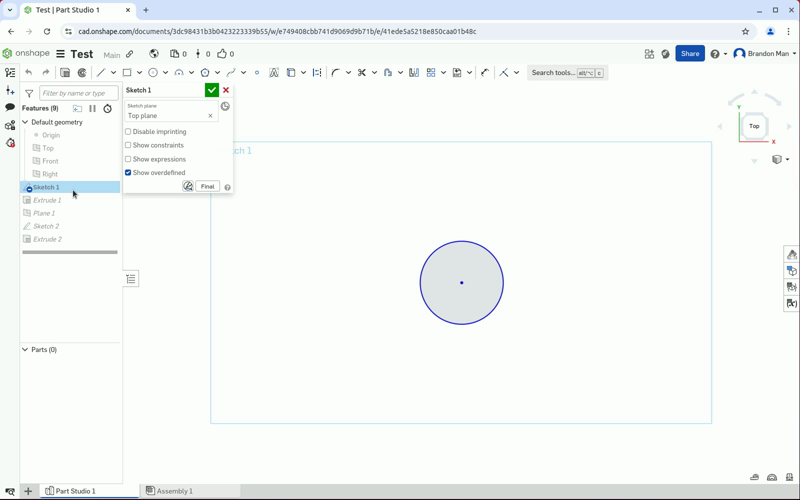
mouse_move(229, 92)
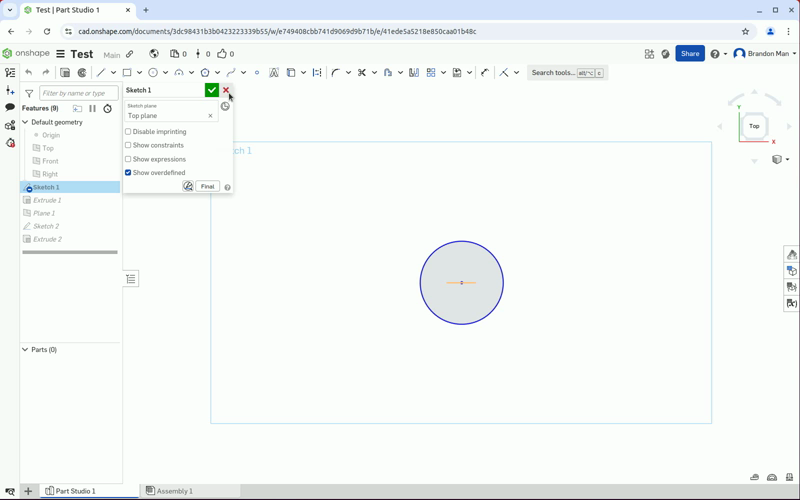
click(229, 92)
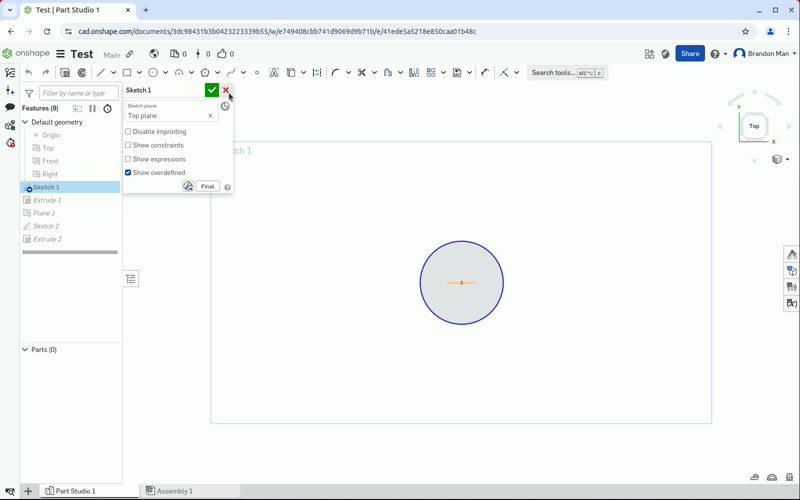
key(shift+s)
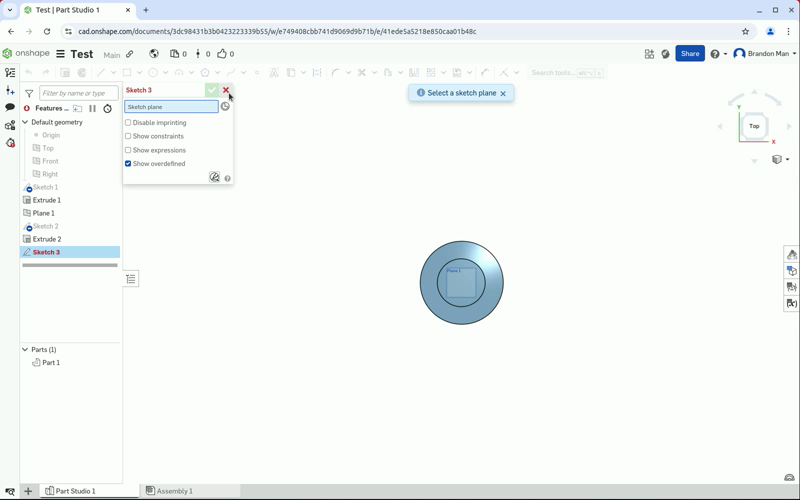
mouse_move(73, 150)
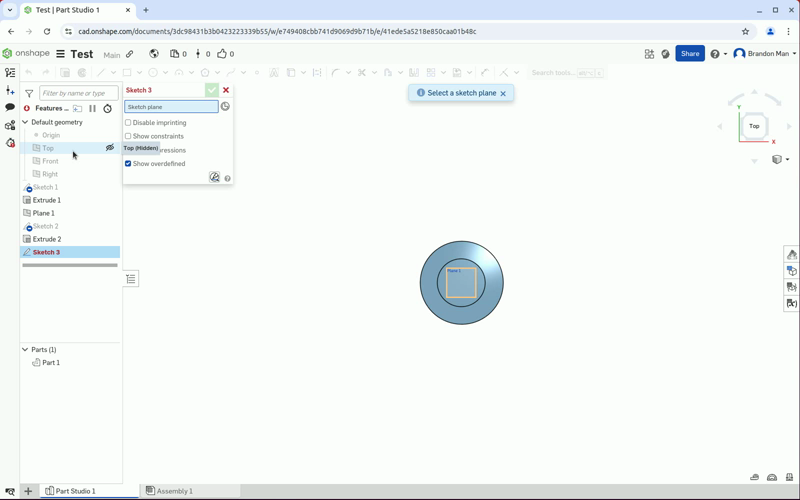
click(73, 150)
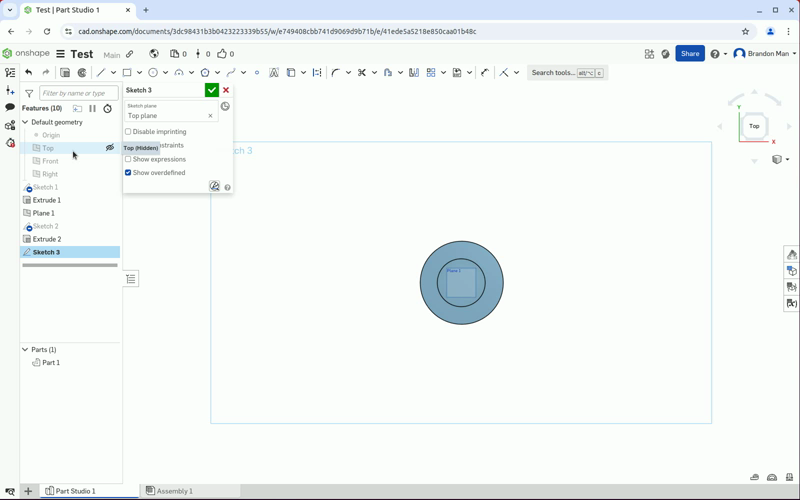
mouse_move(73, 352)
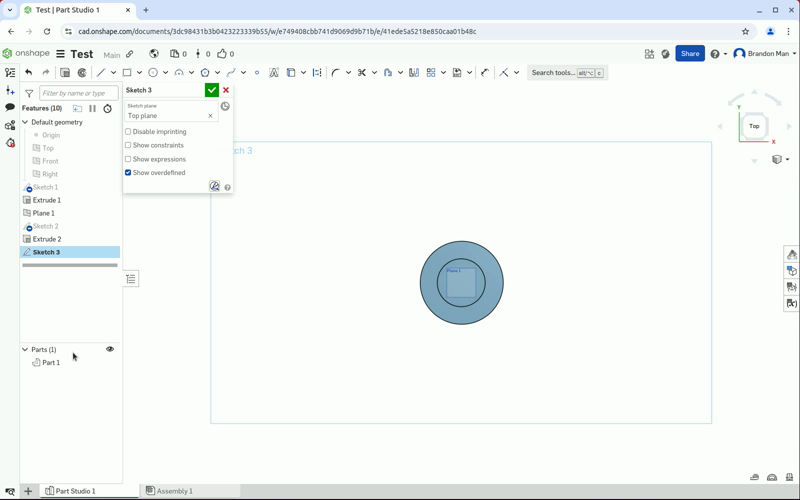
key(y)
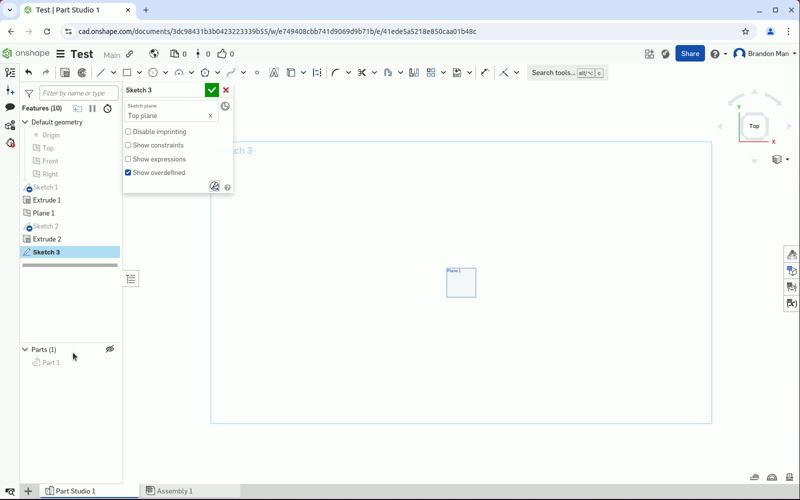
key(c)
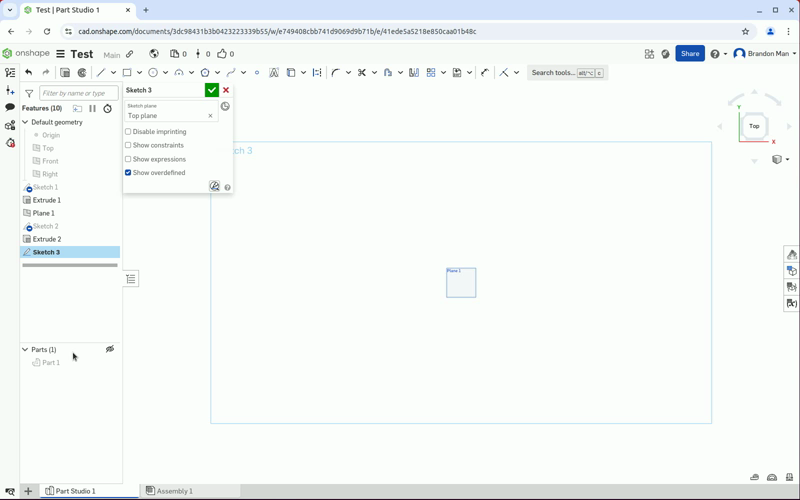
key_down(shift)
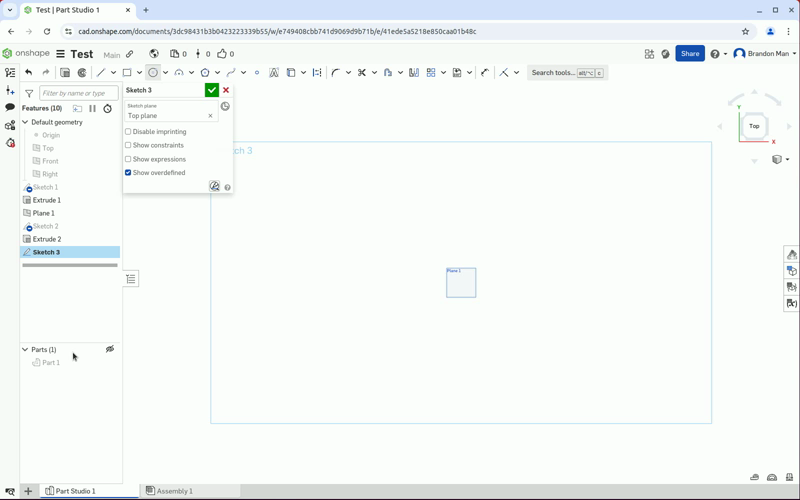
mouse_move(461, 282)
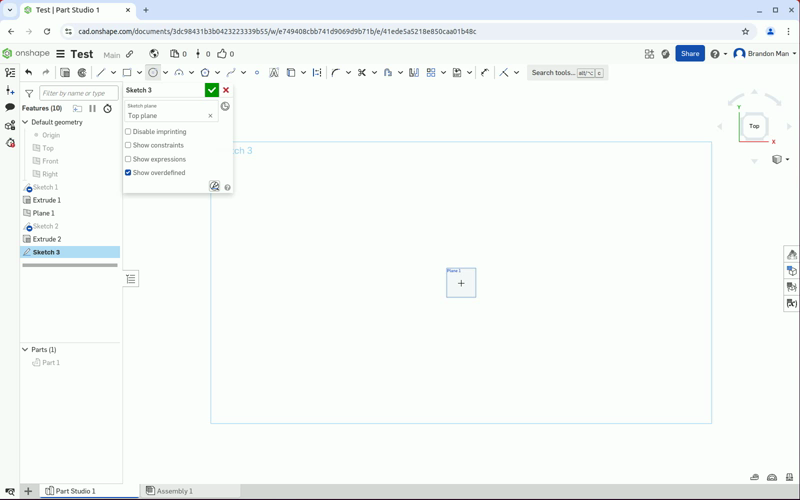
click(461, 282)
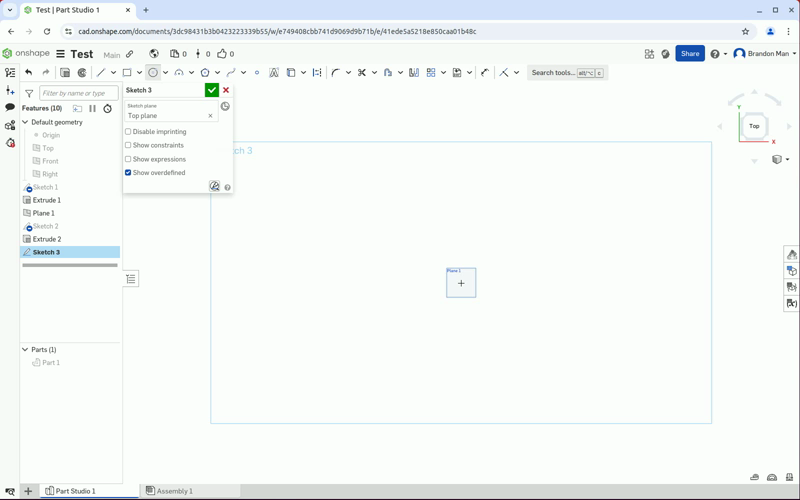
key_up(shift)
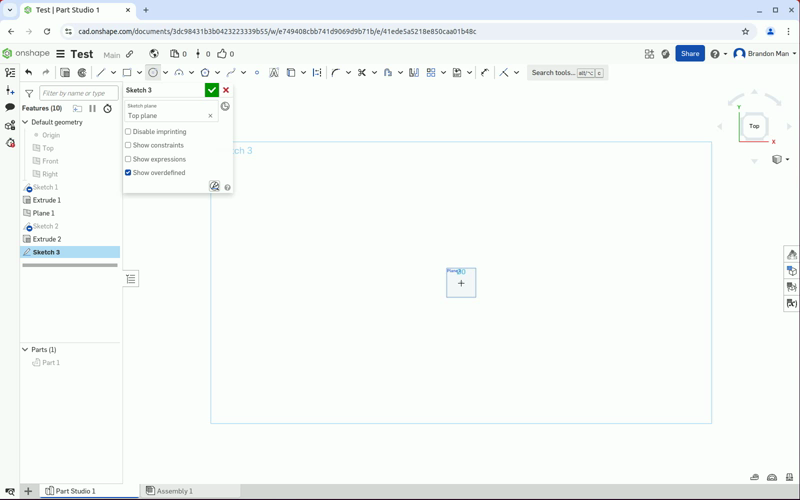
mouse_move(526, 282)
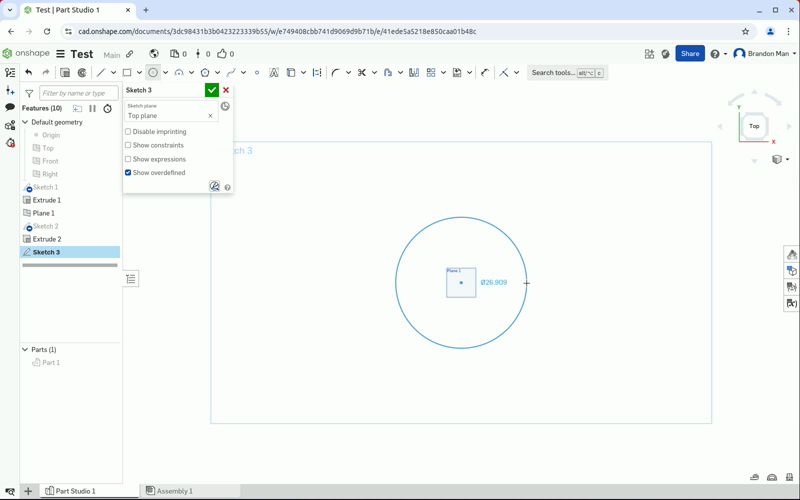
click(526, 282)
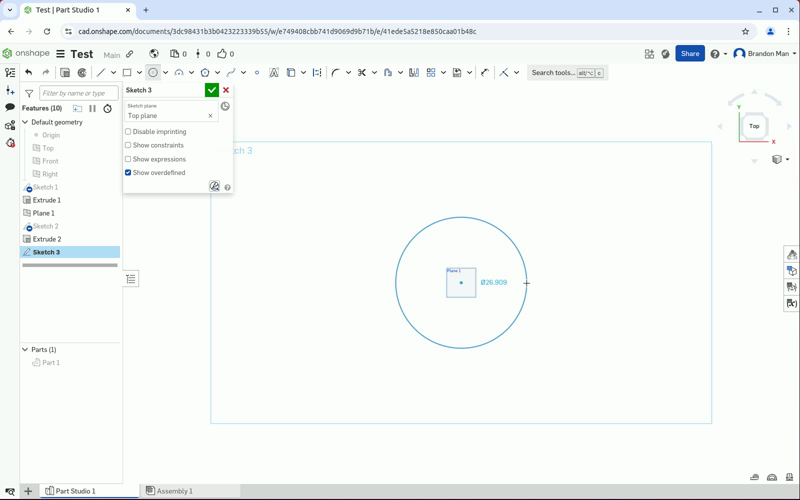
key(esc)
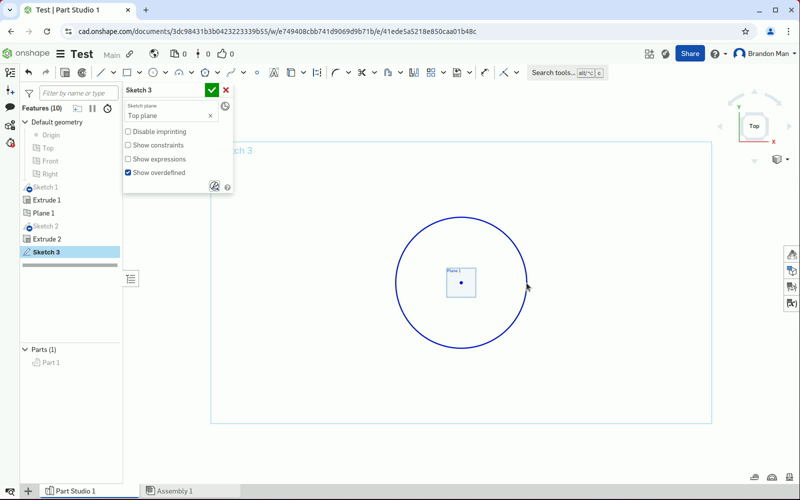
key(c)
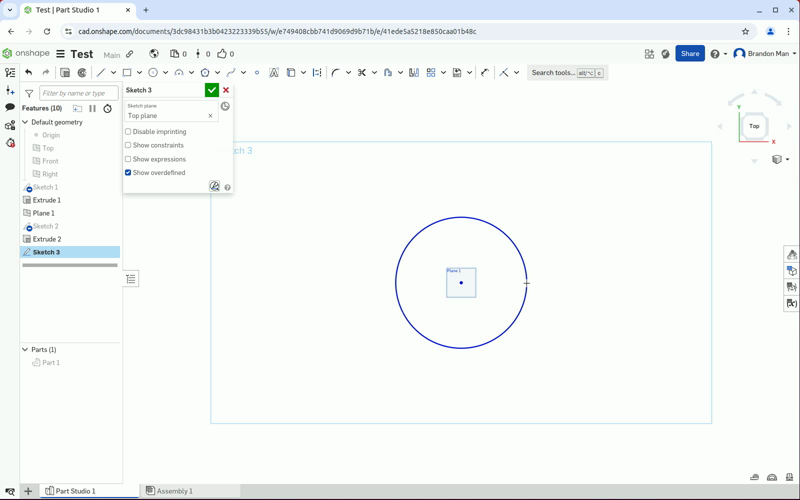
key_down(shift)
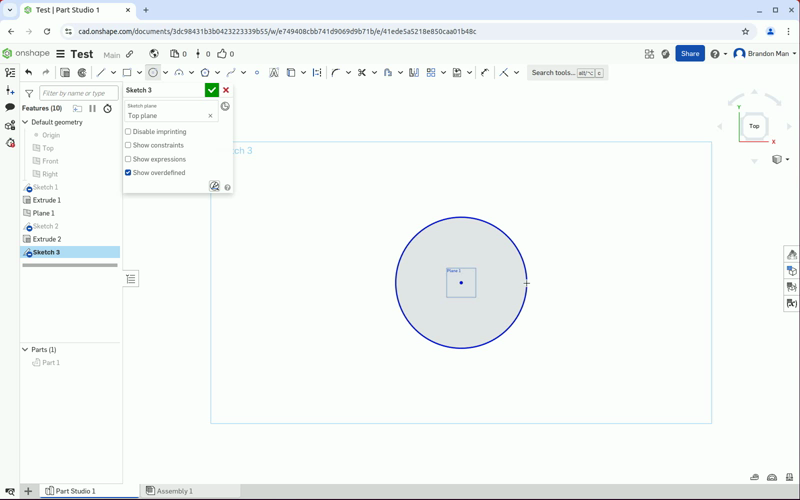
mouse_move(461, 282)
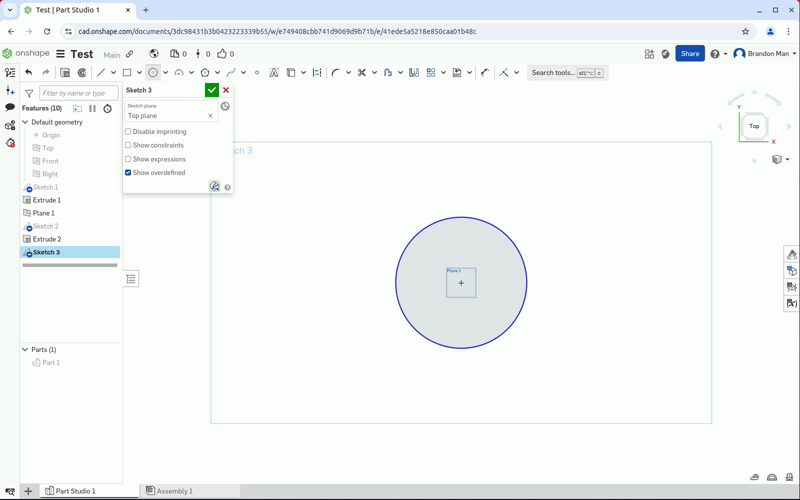
click(461, 282)
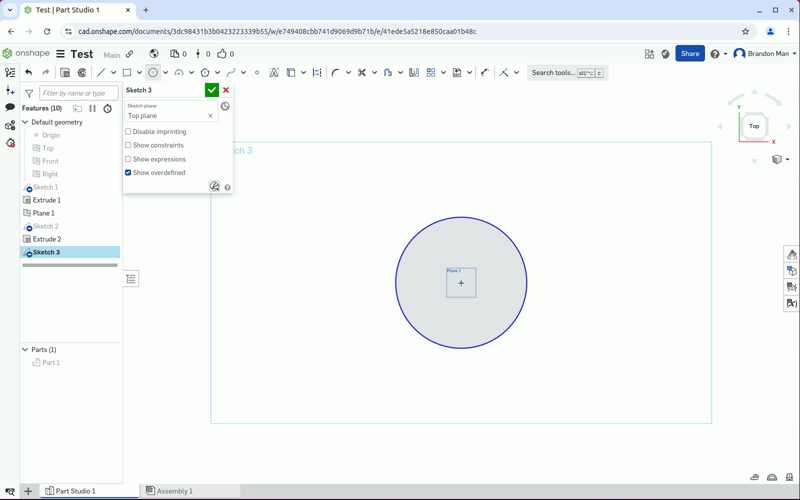
key_up(shift)
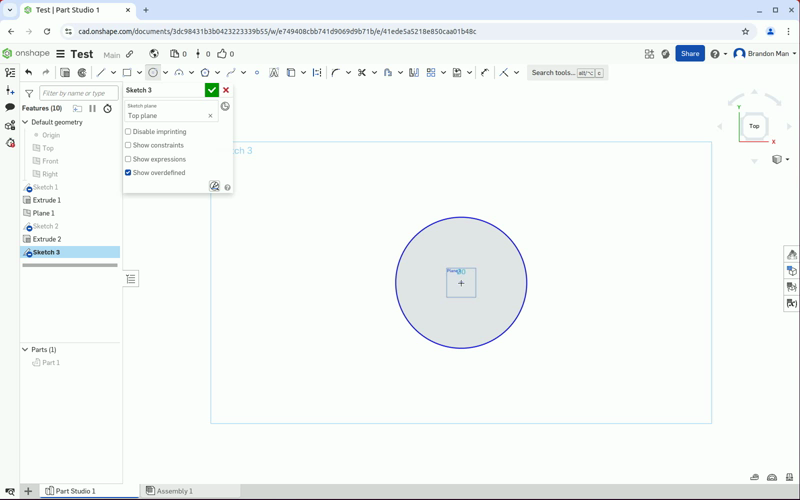
mouse_move(501, 282)
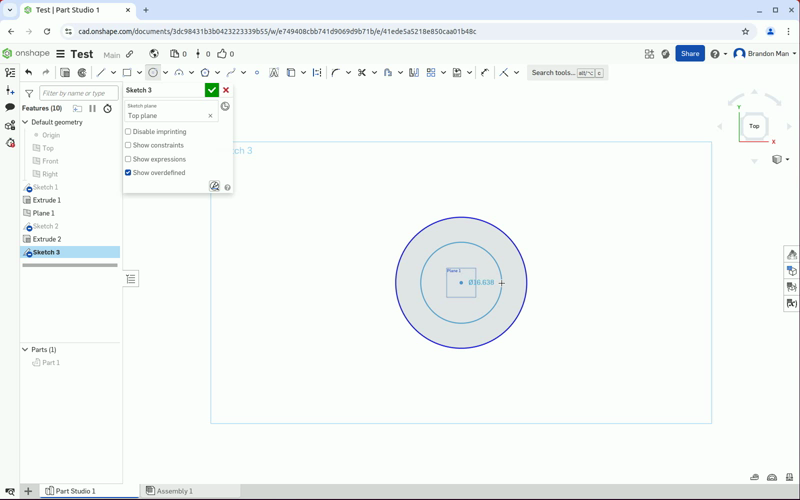
click(501, 282)
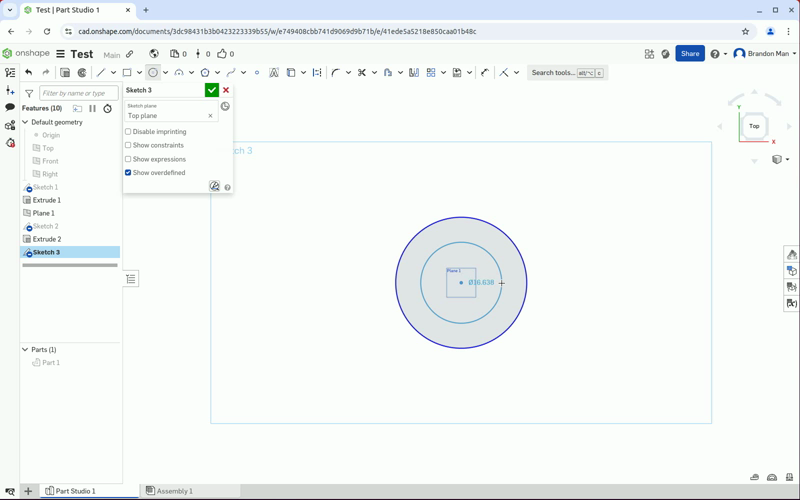
key(esc)
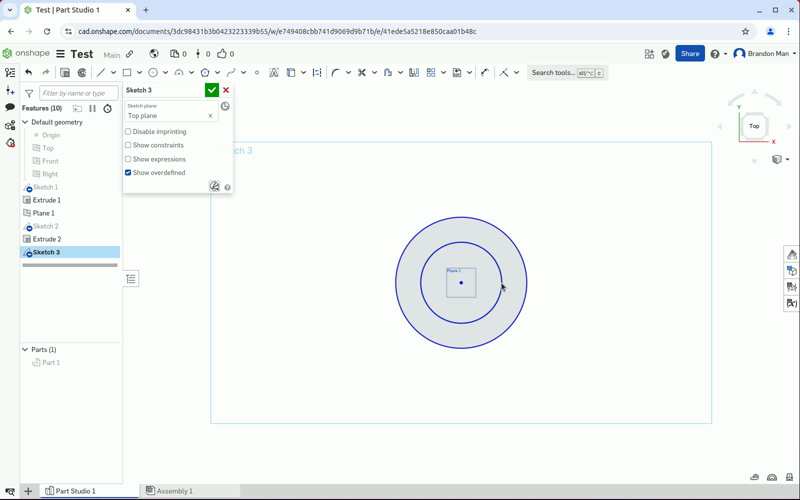
mouse_move(420, 246)
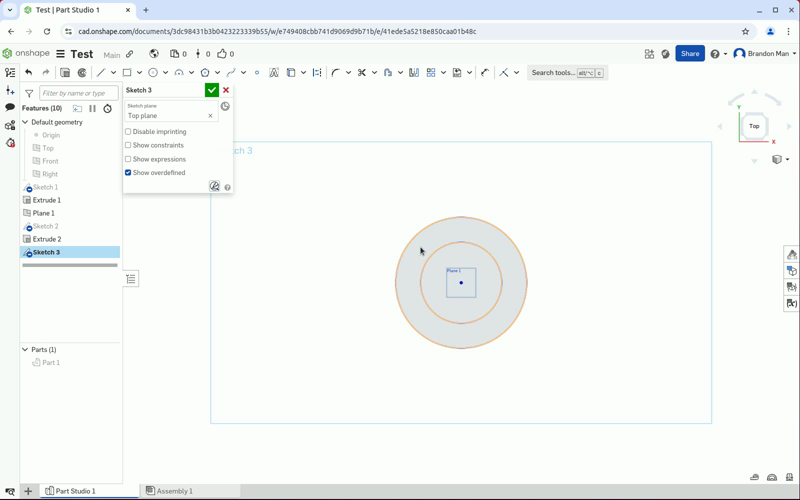
click(420, 246)
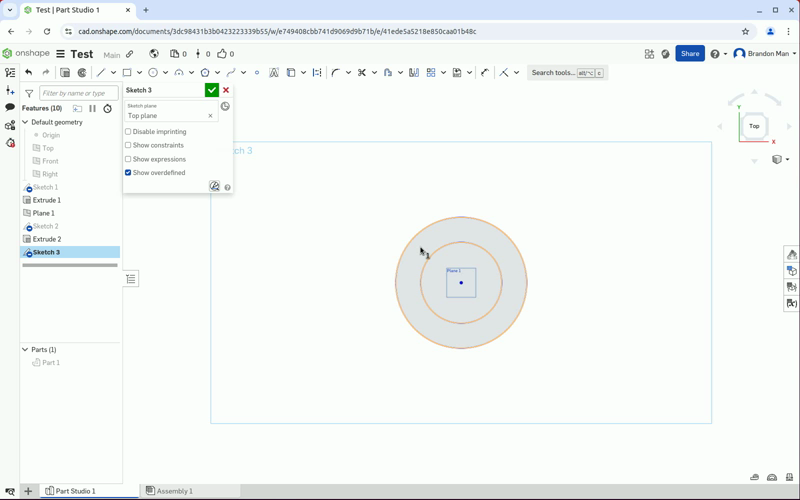
mouse_move(73, 352)
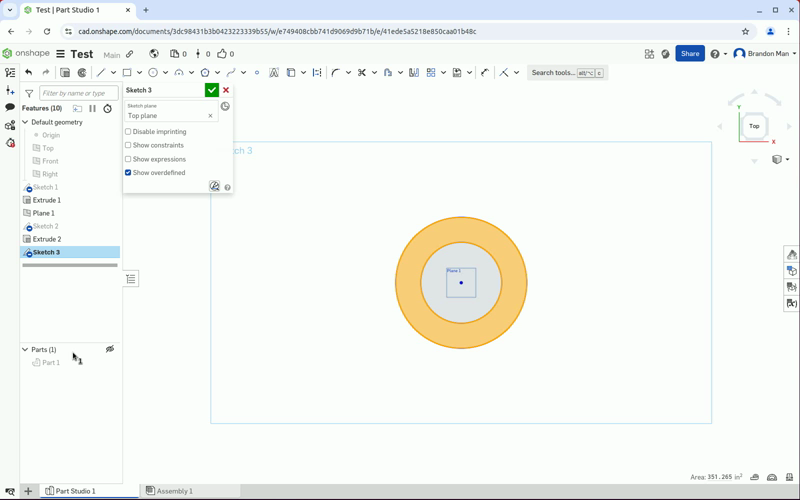
key(shift+y)
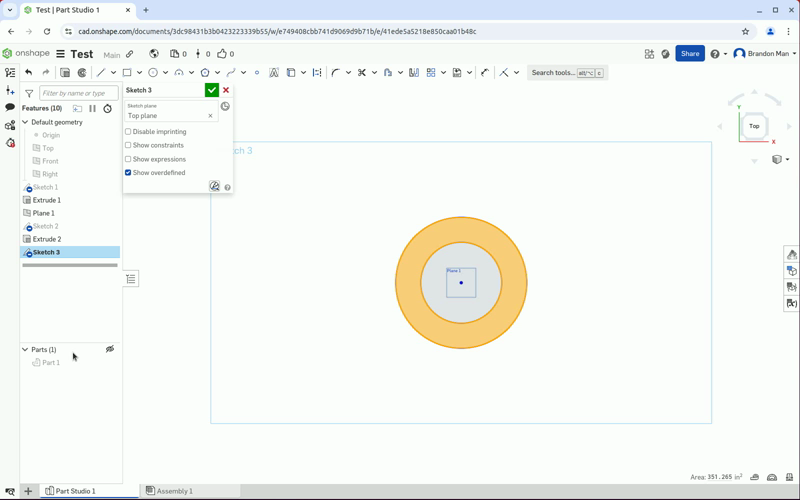
key(shift+e)
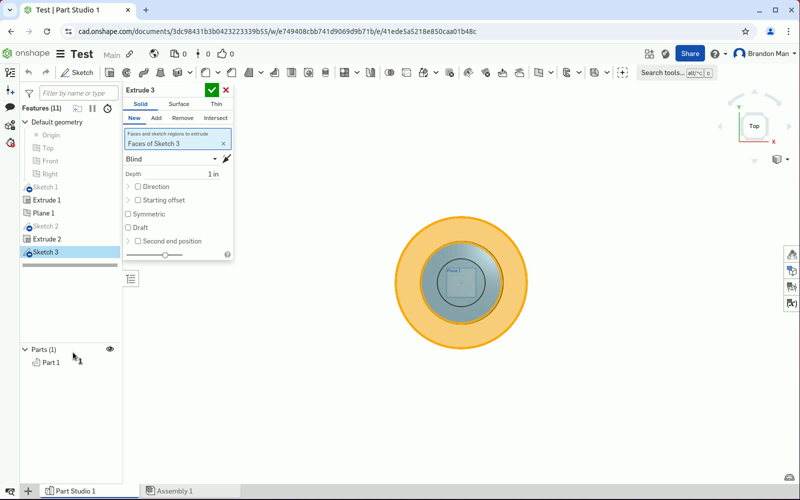
mouse_move(143, 106)
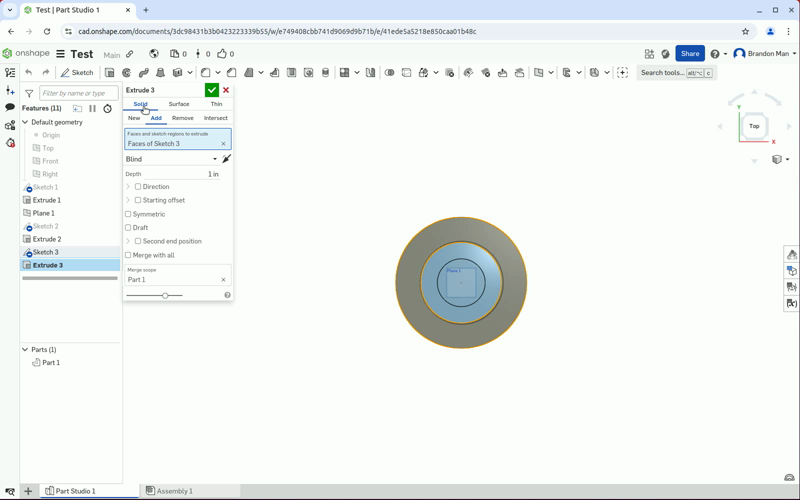
click(143, 106)
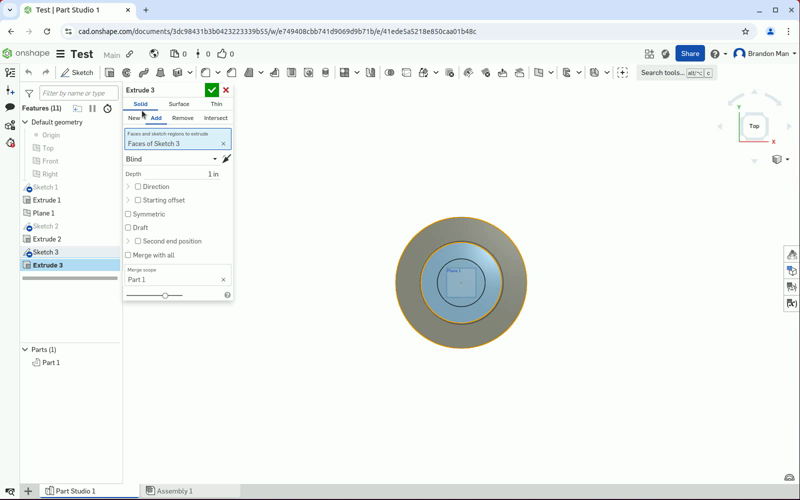
mouse_move(137, 120)
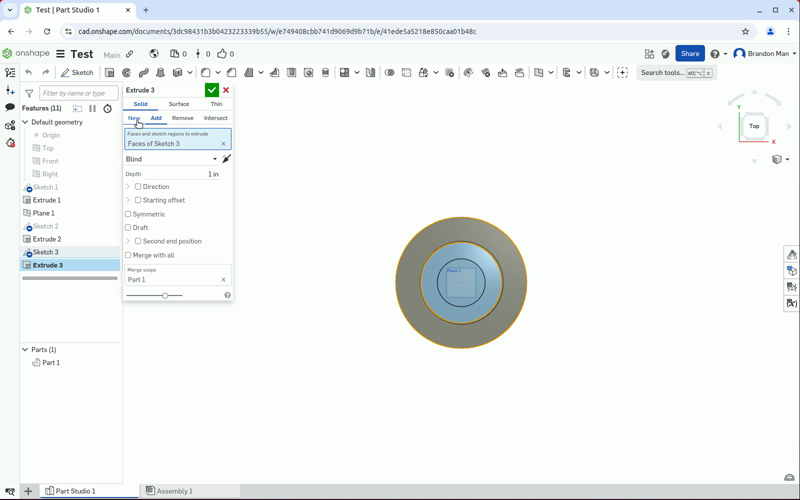
click(137, 120)
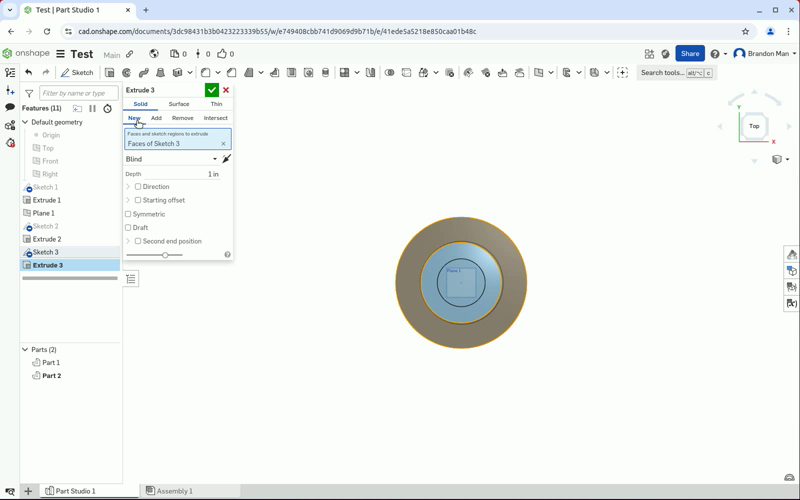
key(tab, 4)
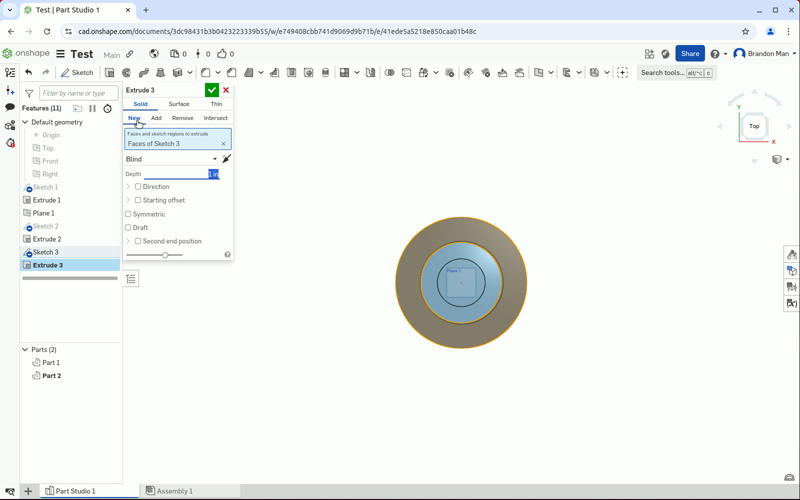
text(6.499)
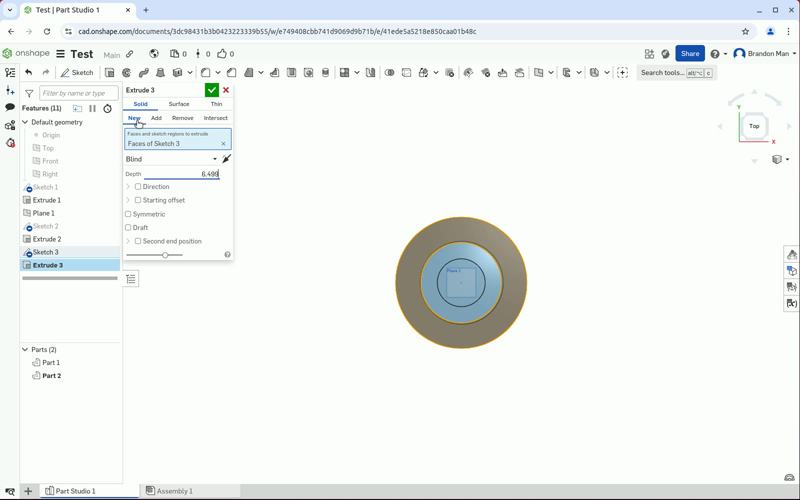
key(enter)
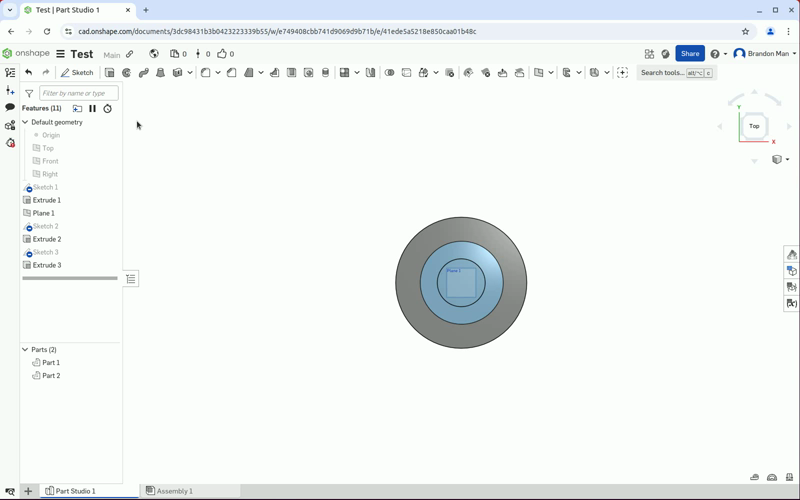
key(shift+h)
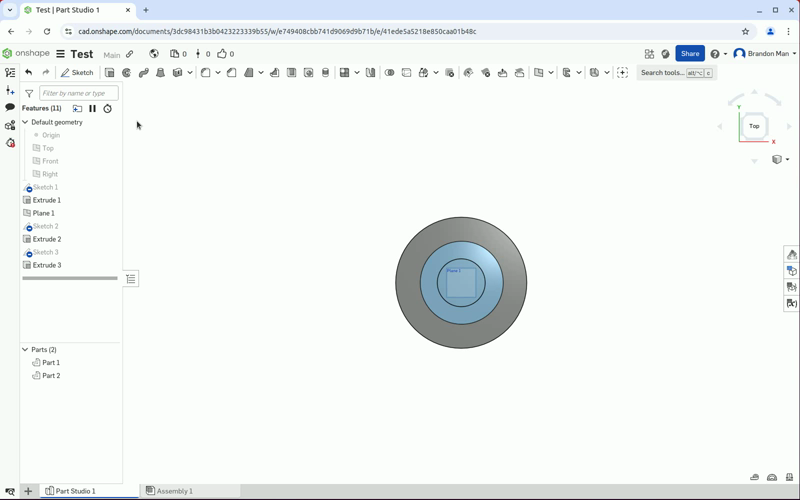
key(shift+h)
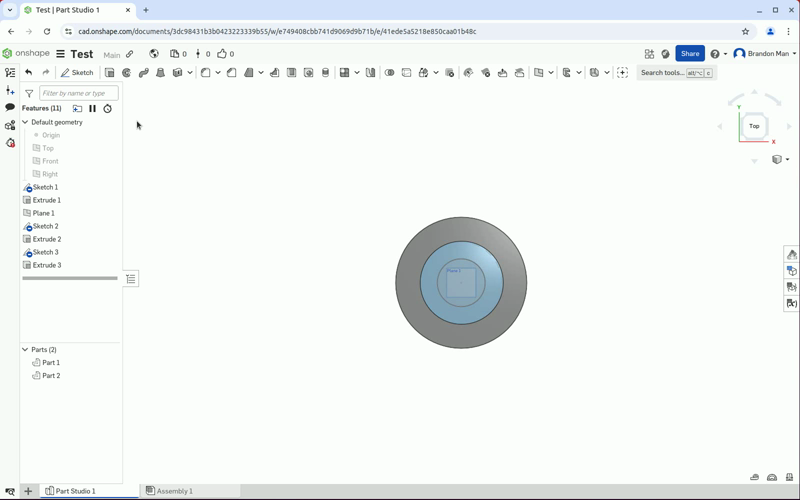
key(shift+7)
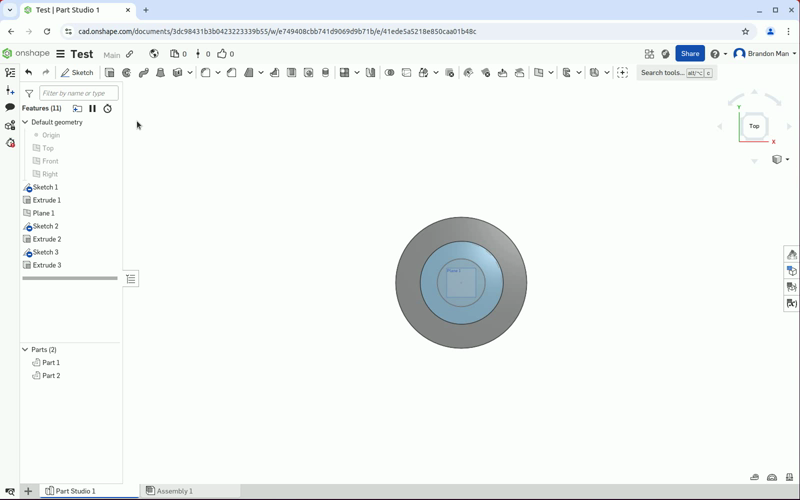
key(up, 3)
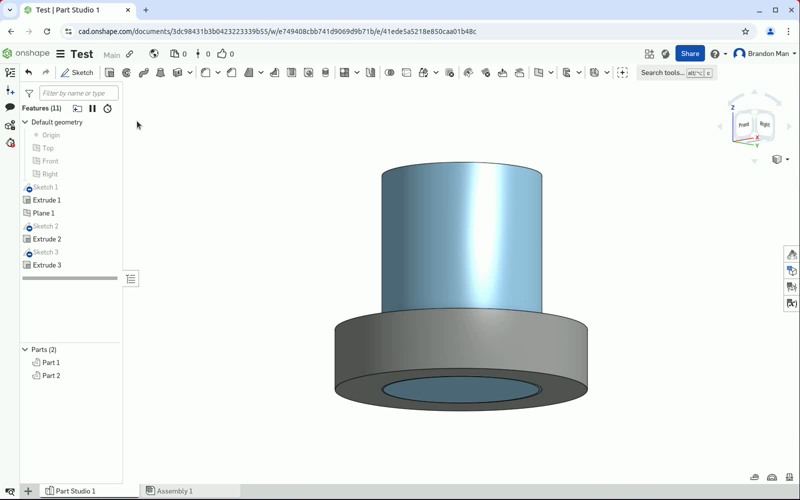
key(left, 3)
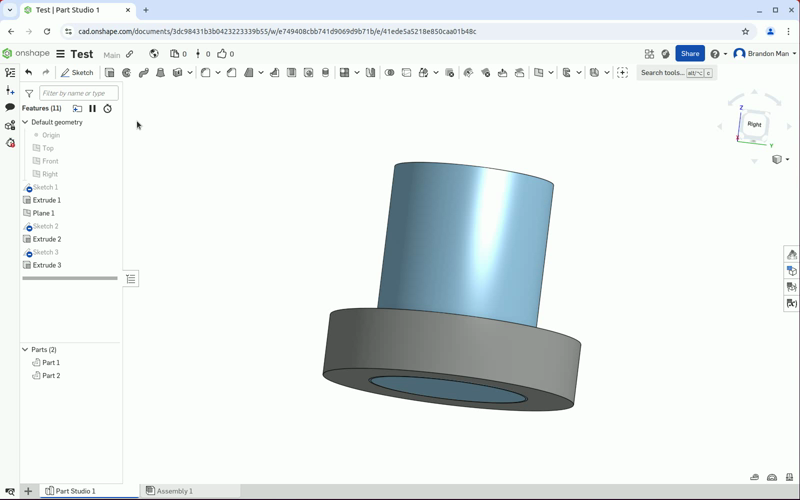
key(right, 3)
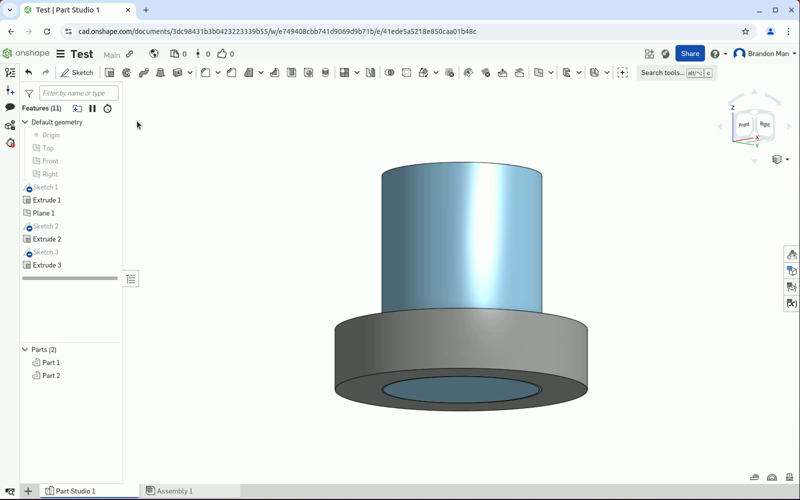
key(down, 3)
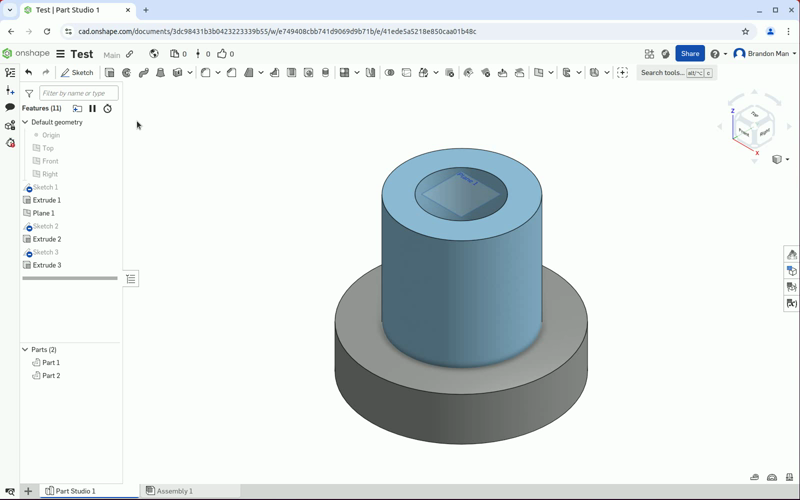
mouse_move(73, 189)
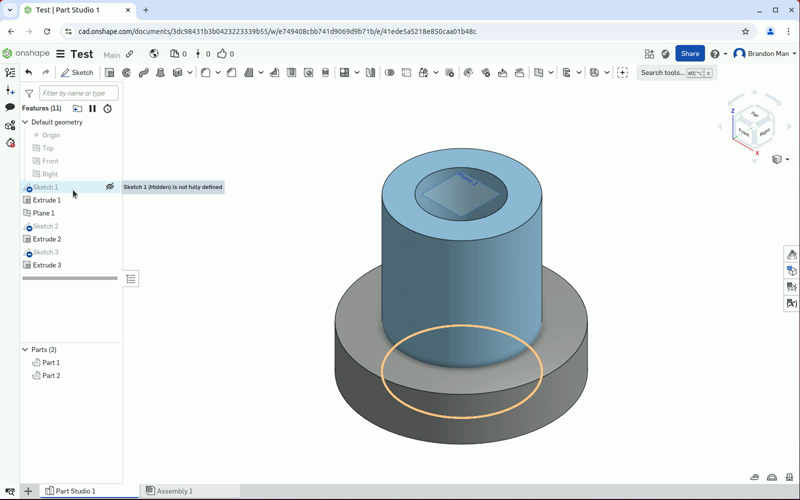
click(73, 189)